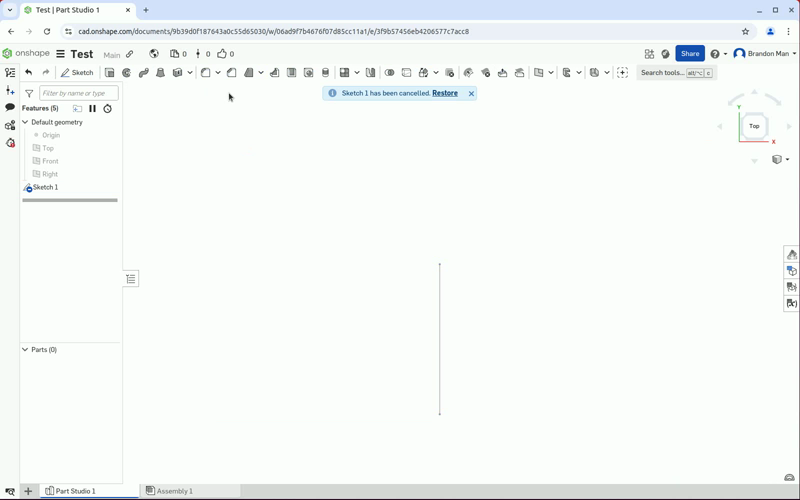
key(shift+h)
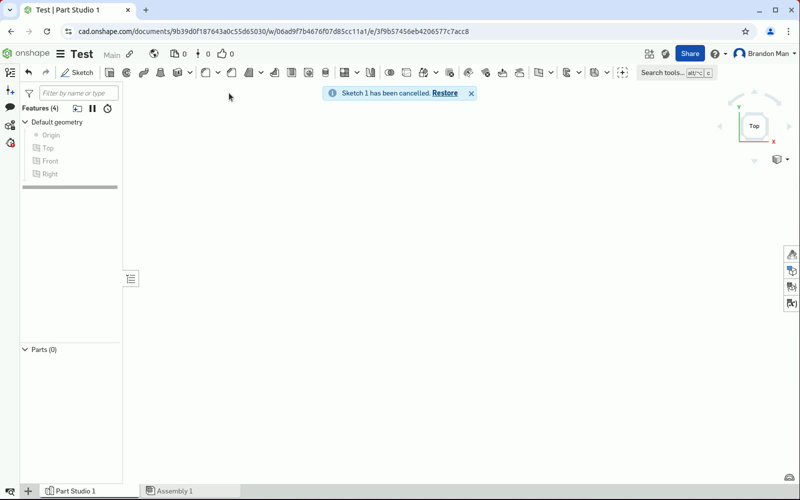
mouse_move(73, 352)
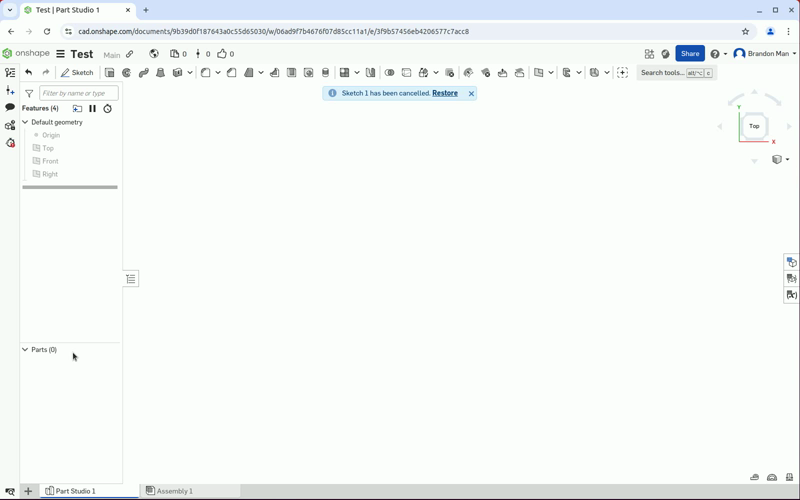
key(y)
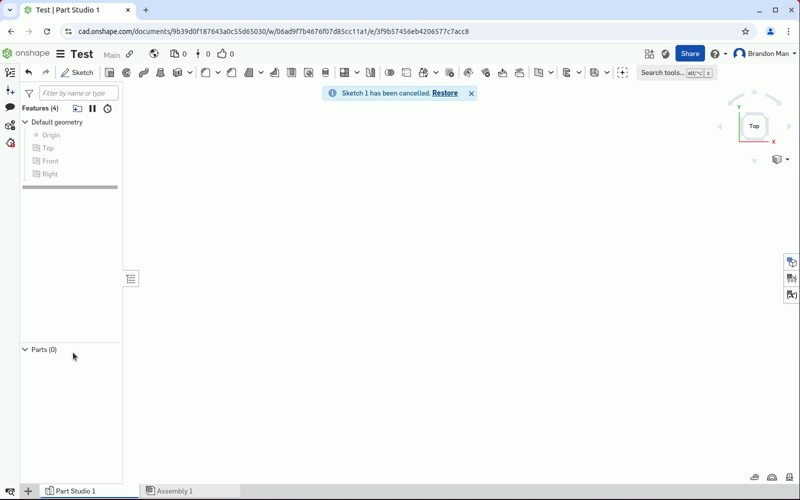
key(shift+p)
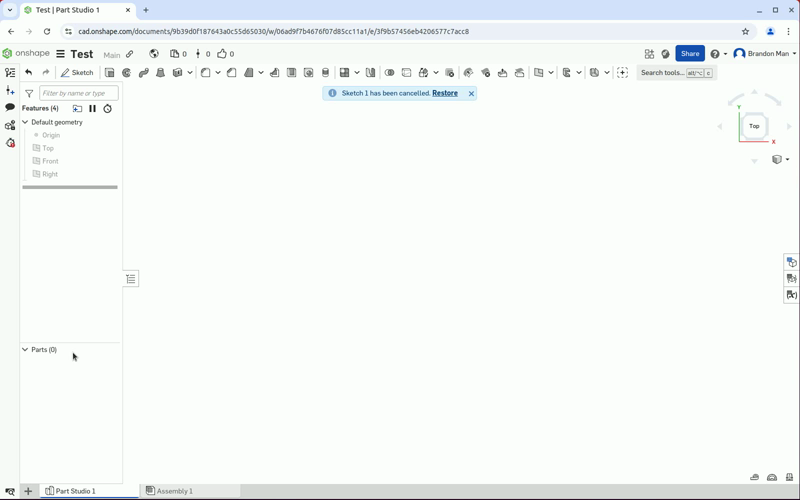
key(space)
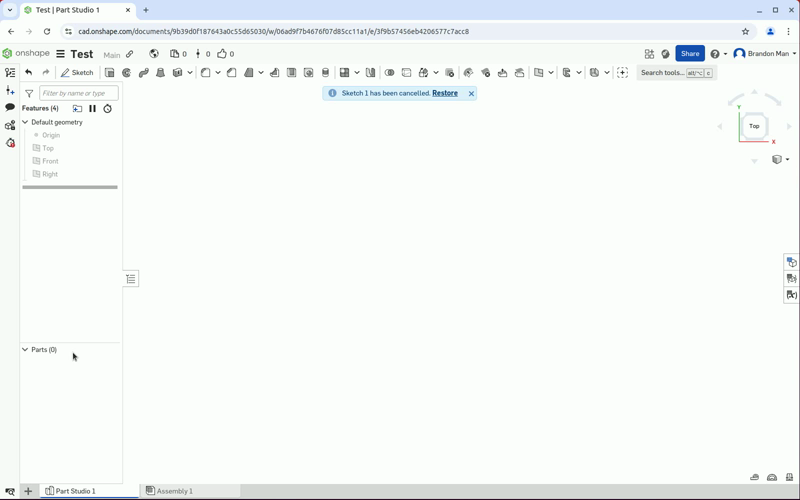
key_down(shift)
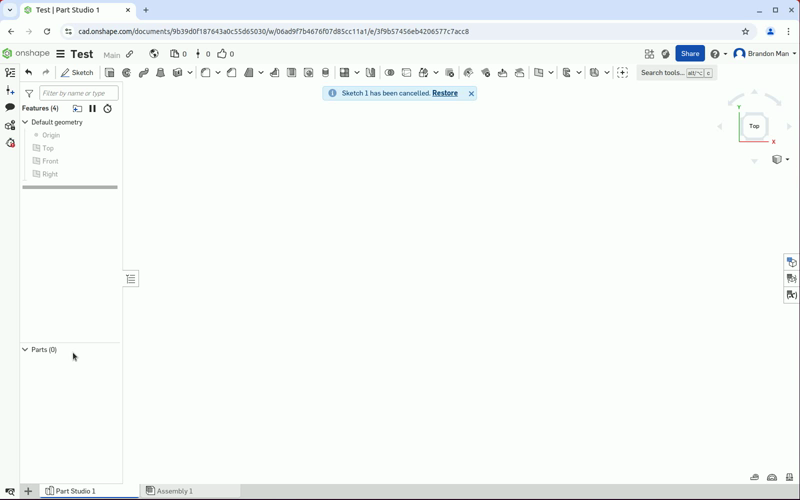
key(up)
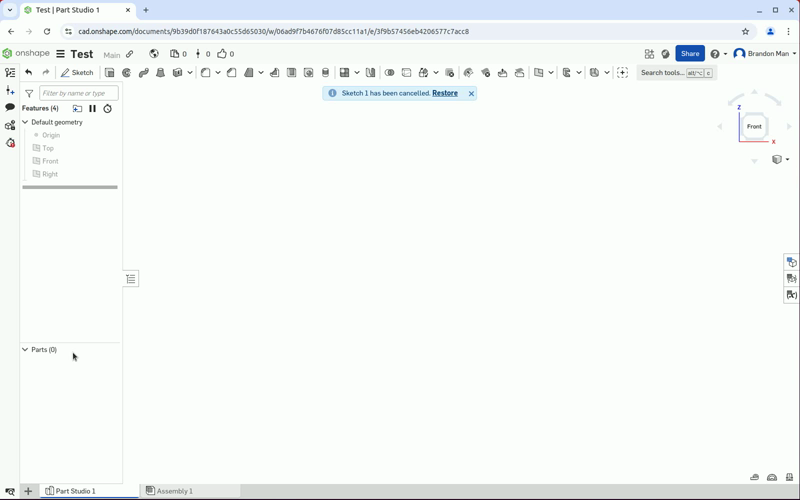
key_up(shift)
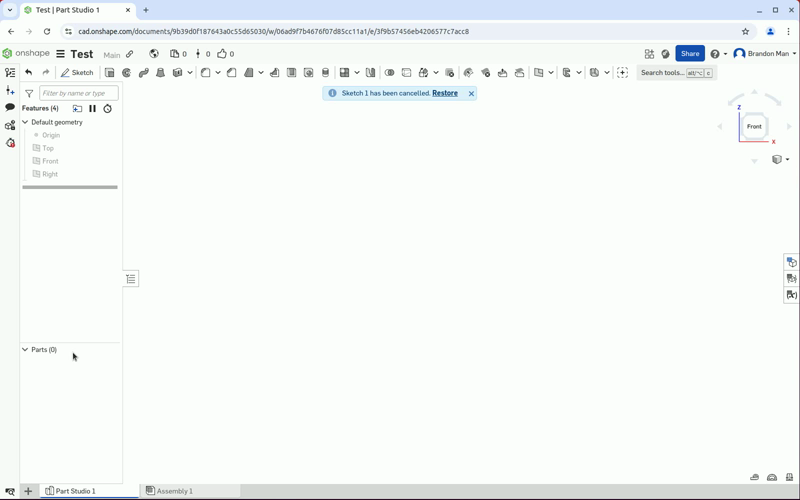
key(space)
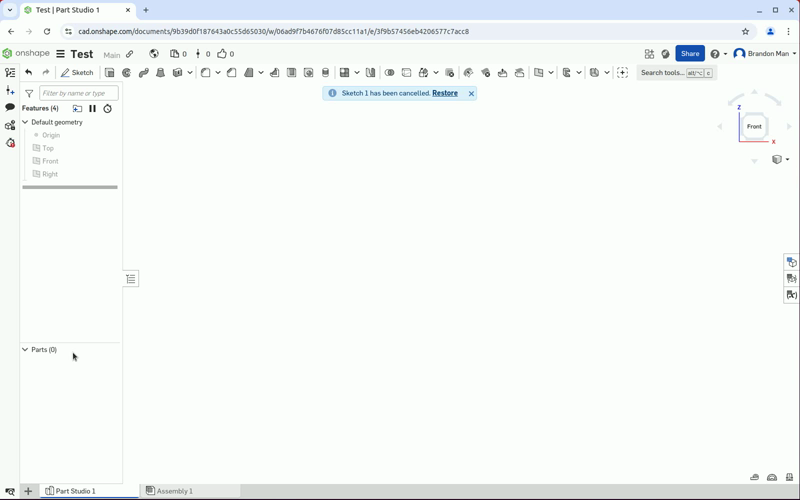
key_down(shift)
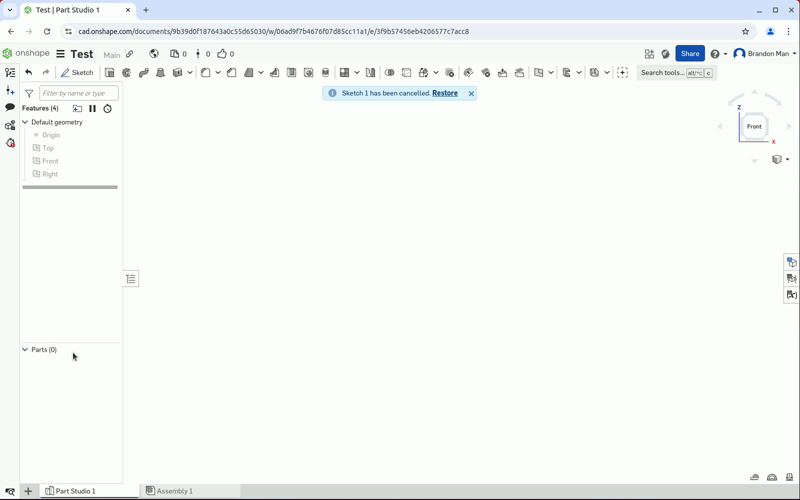
key(left)
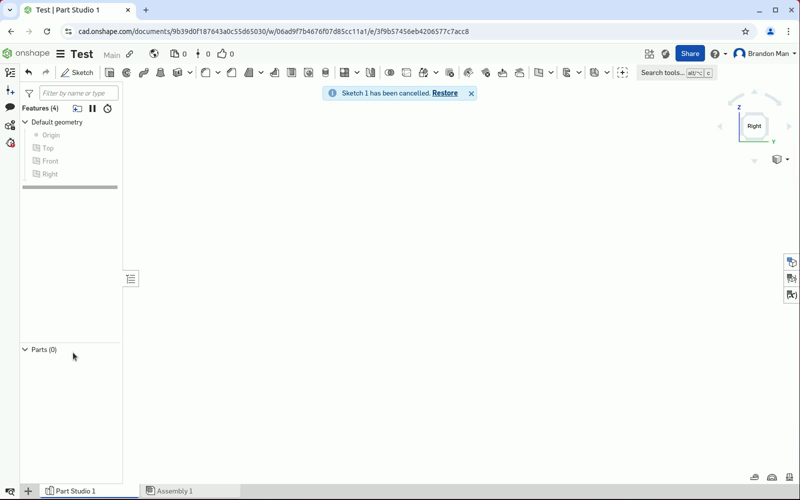
key_up(shift)
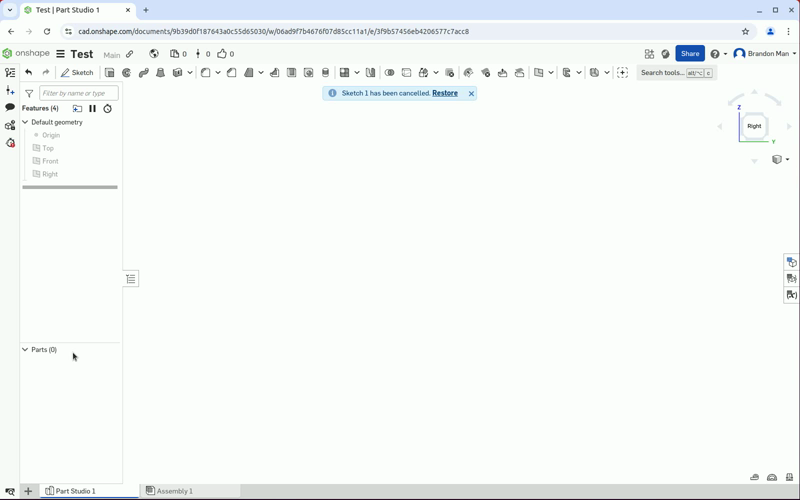
mouse_move(73, 352)
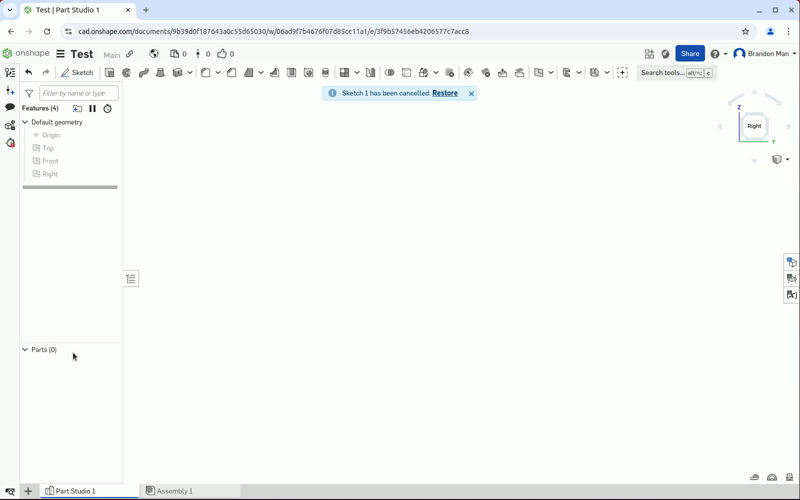
key(shift+y)
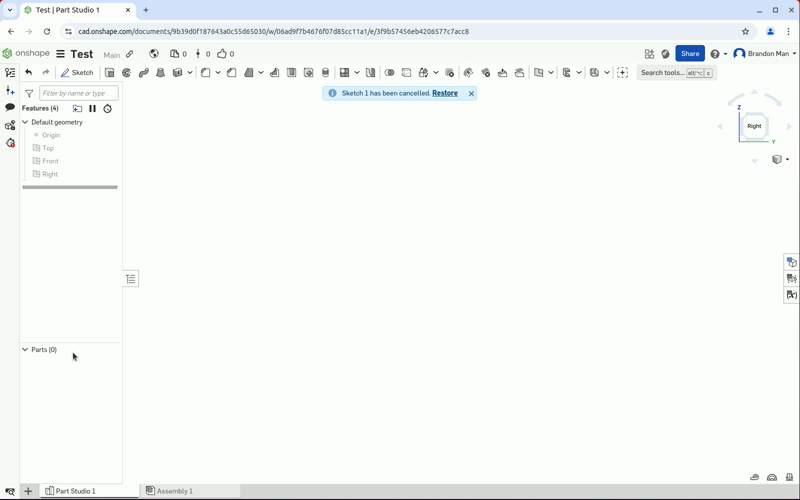
key(shift+s)
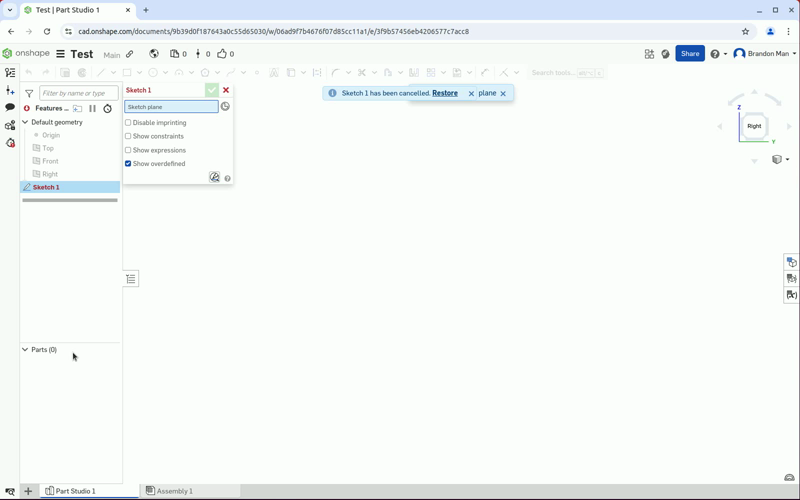
mouse_move(73, 176)
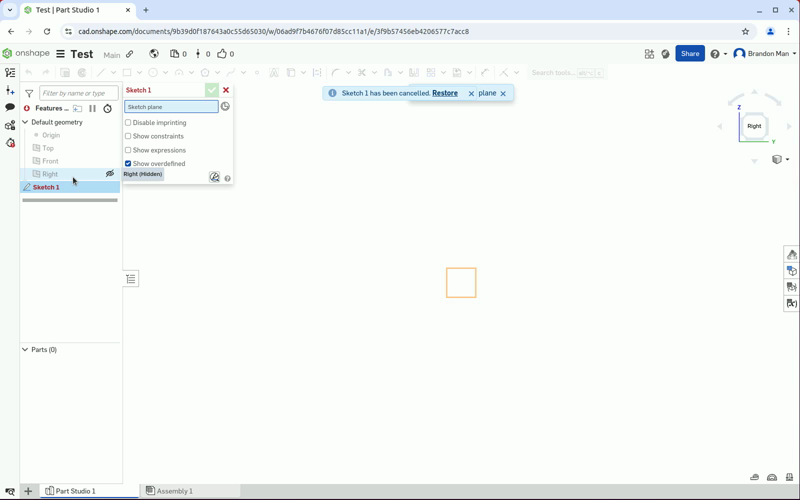
click(73, 176)
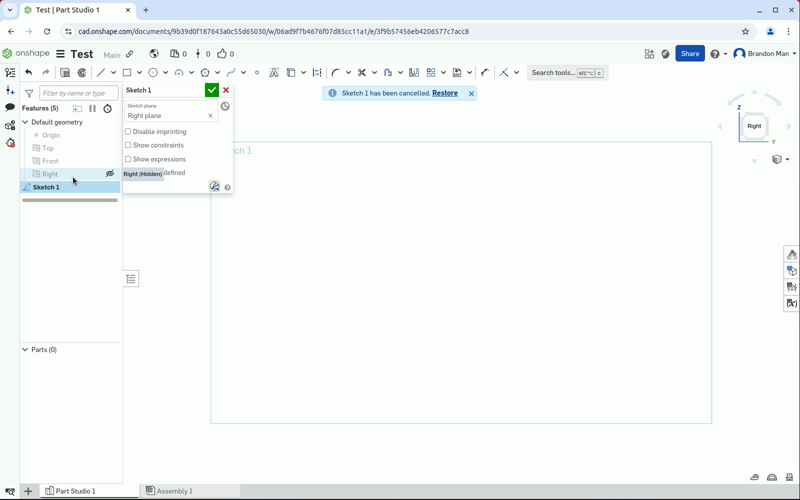
mouse_move(73, 352)
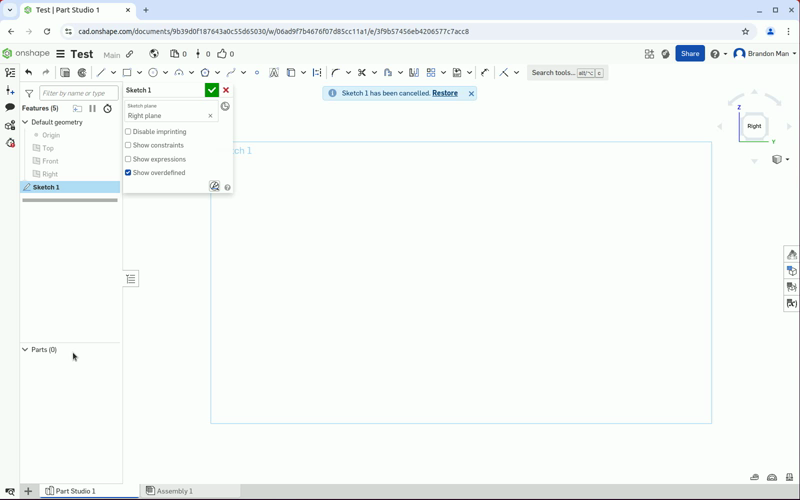
key(y)
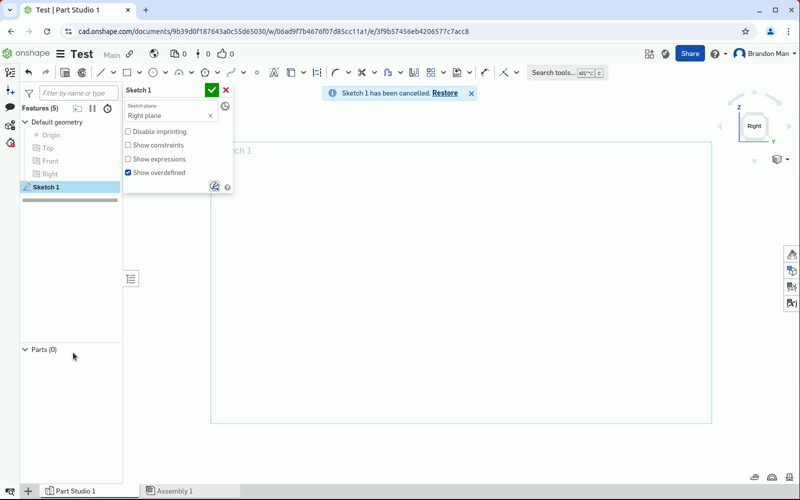
key(l)
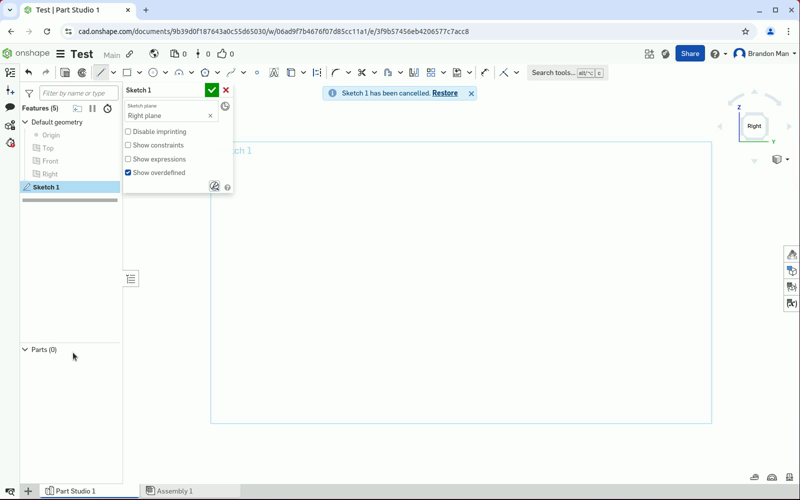
key_down(shift)
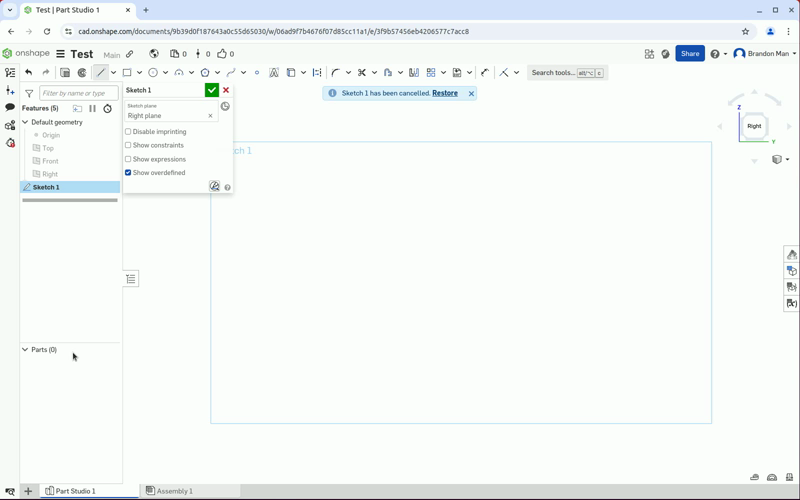
mouse_move(424, 311)
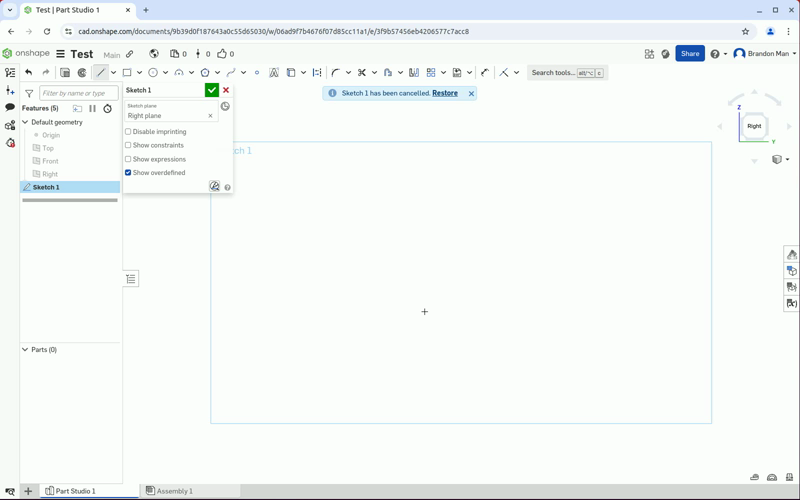
click(424, 311)
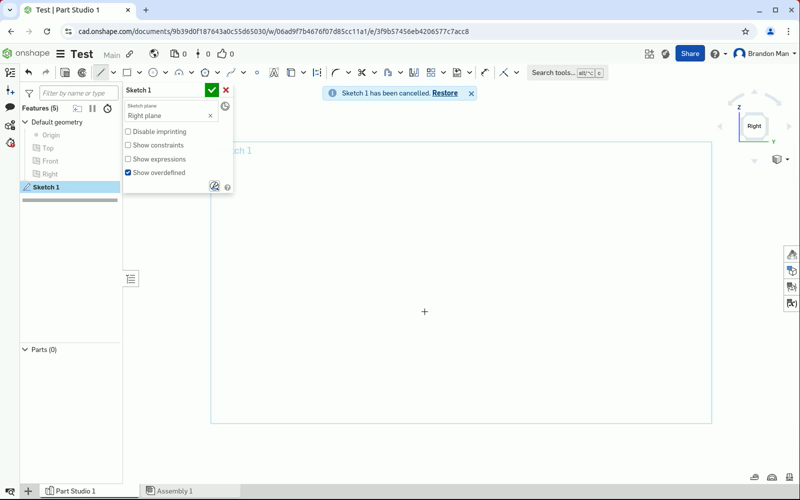
key_up(shift)
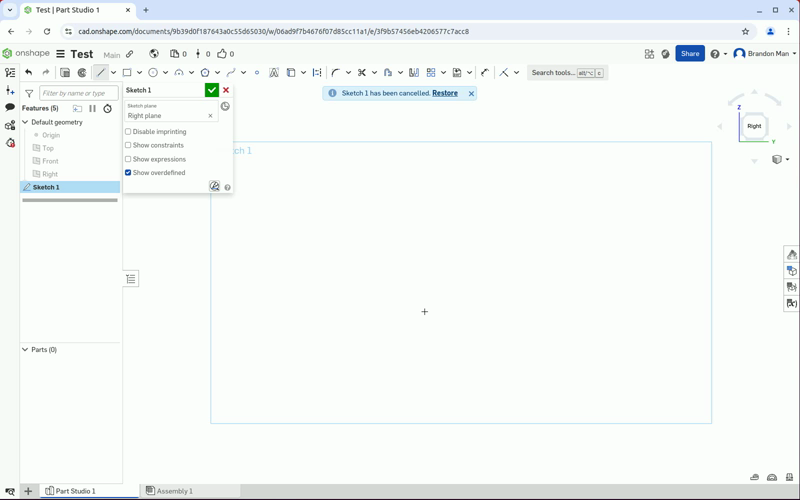
key_down(shift)
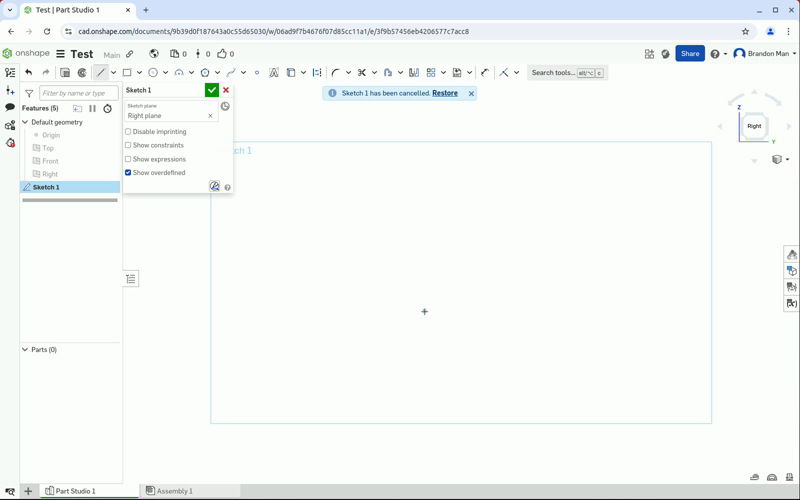
mouse_move(454, 311)
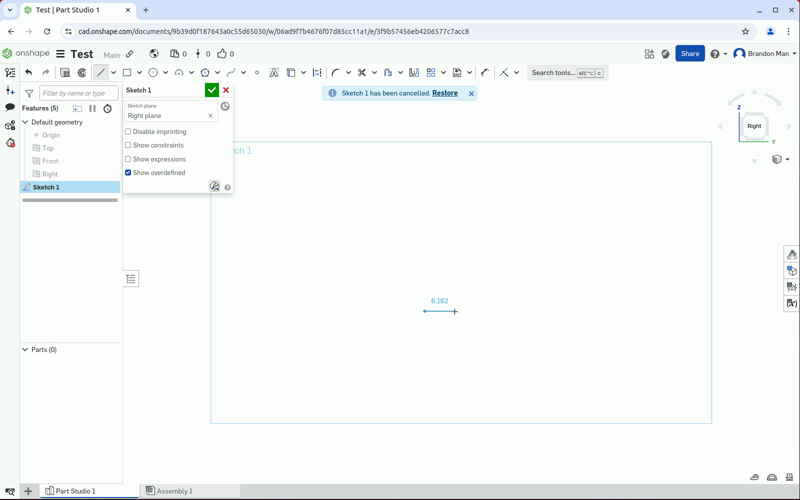
mouse_move(473, 311)
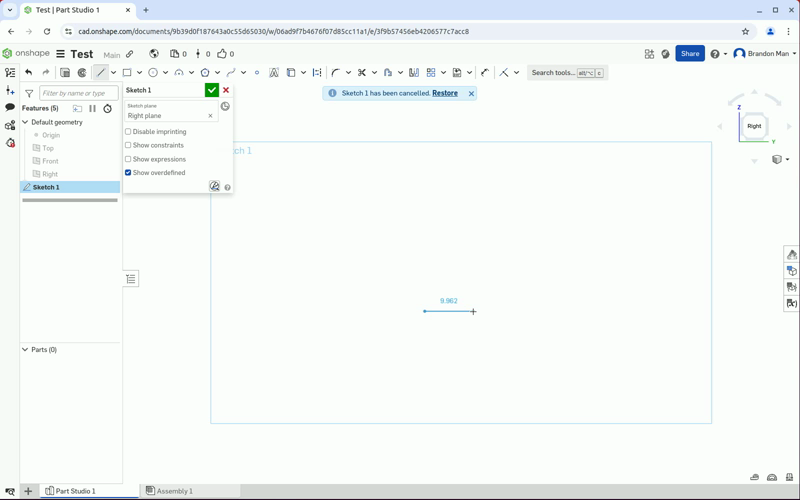
click(473, 311)
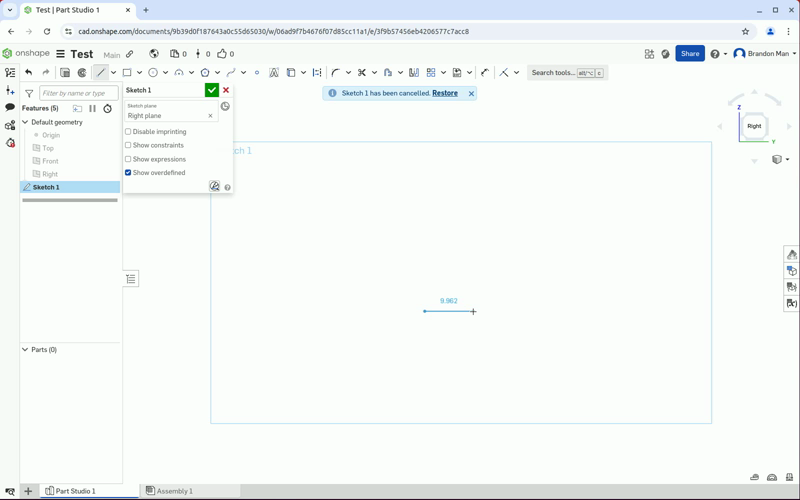
key_up(shift)
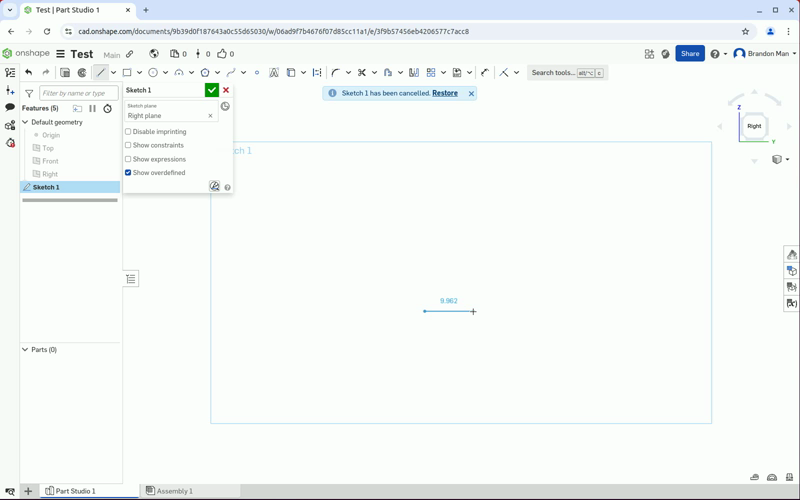
key_down(shift)
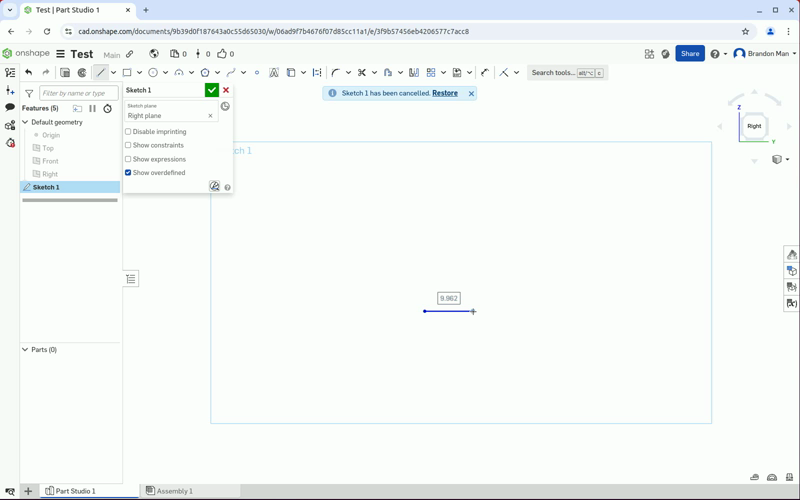
mouse_move(503, 311)
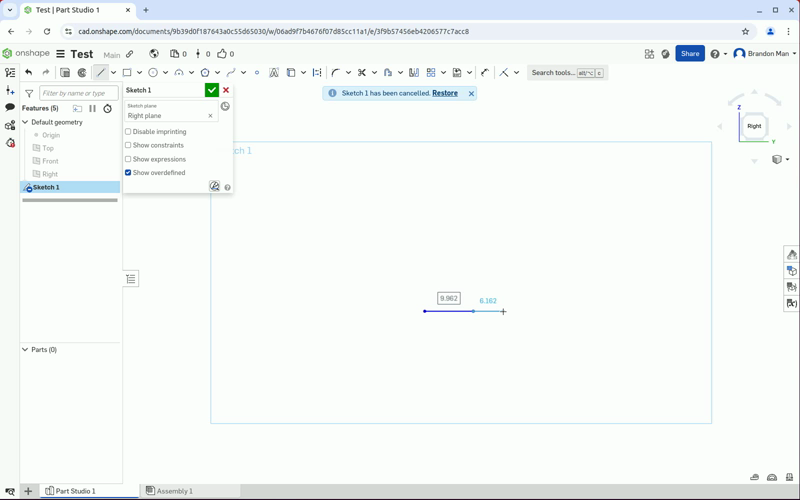
mouse_move(473, 262)
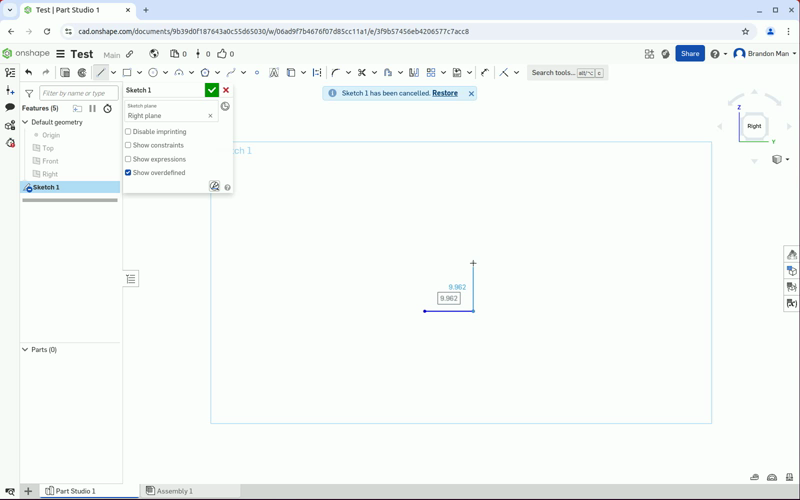
click(473, 262)
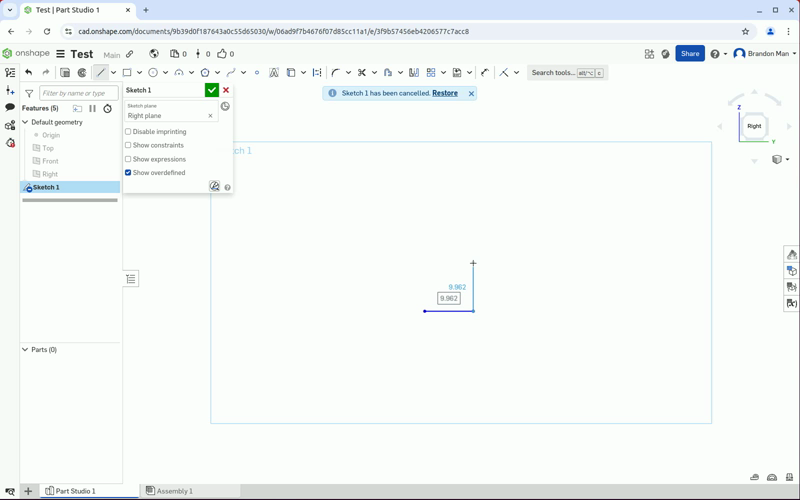
key_up(shift)
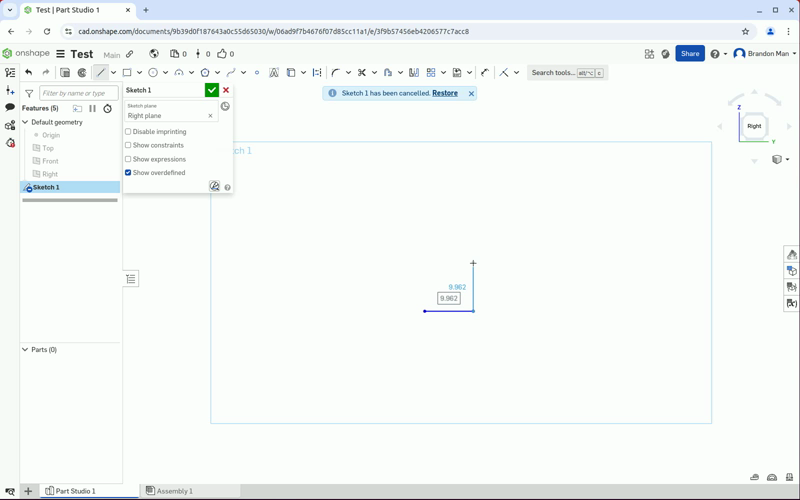
key_down(shift)
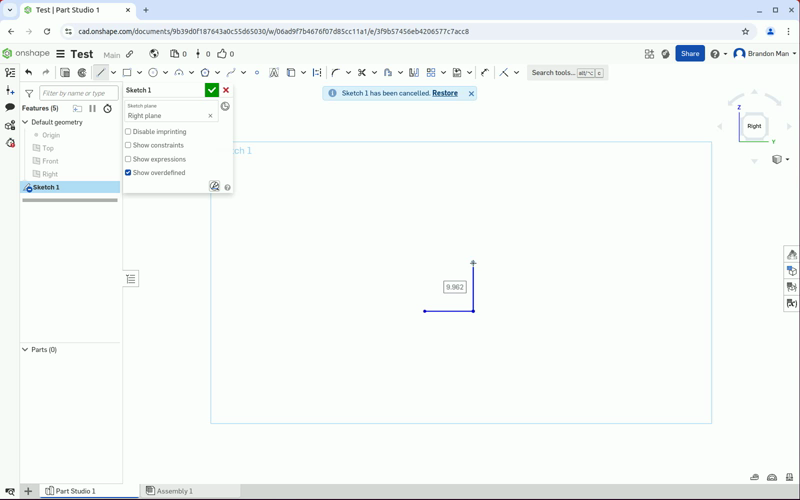
mouse_move(503, 262)
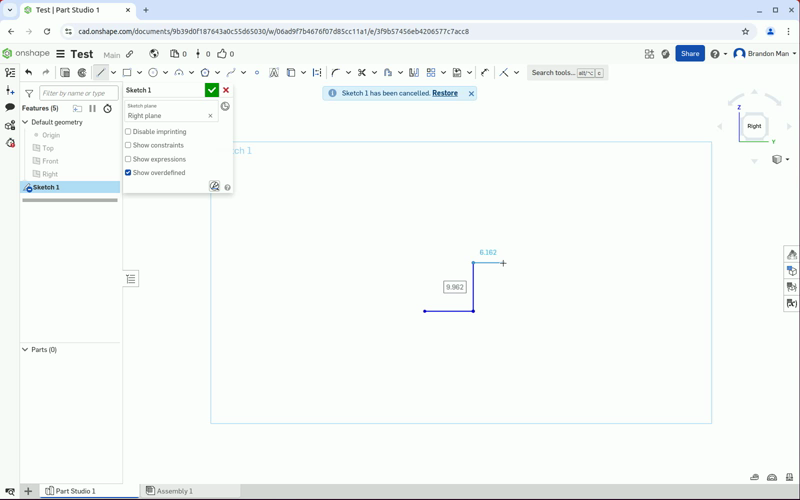
mouse_move(424, 262)
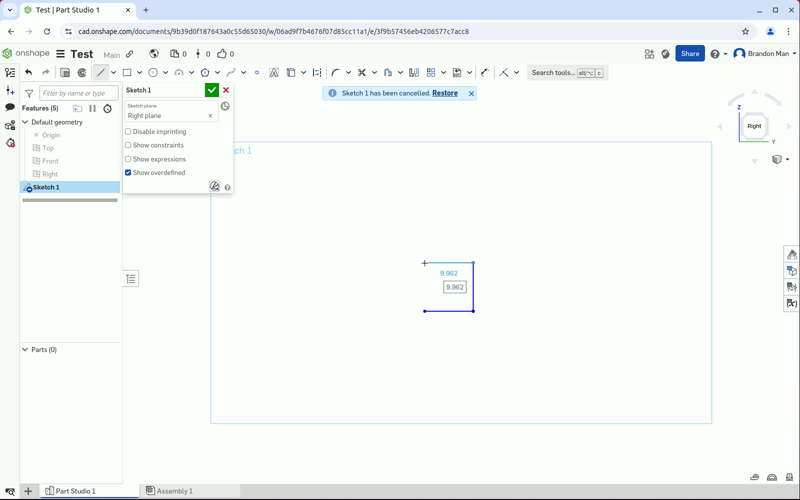
click(424, 262)
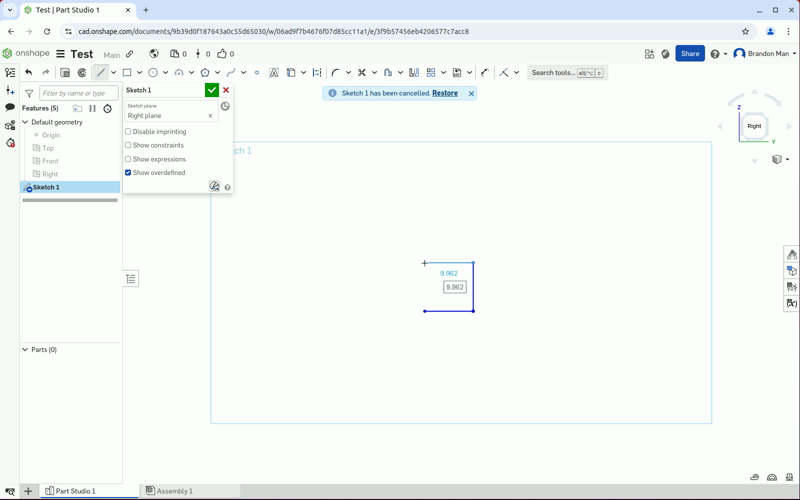
key_up(shift)
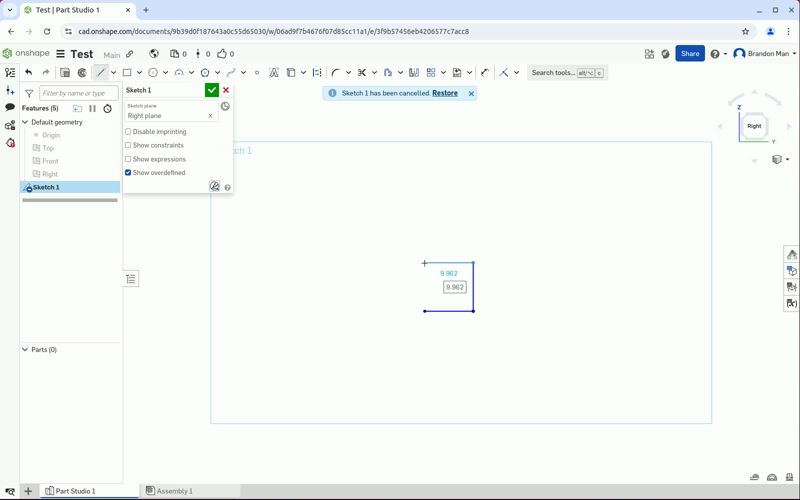
mouse_move(454, 262)
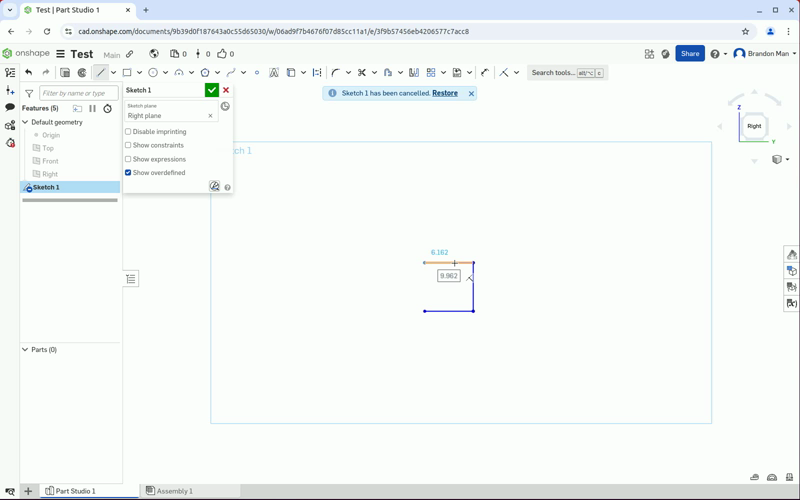
key_down(shift)
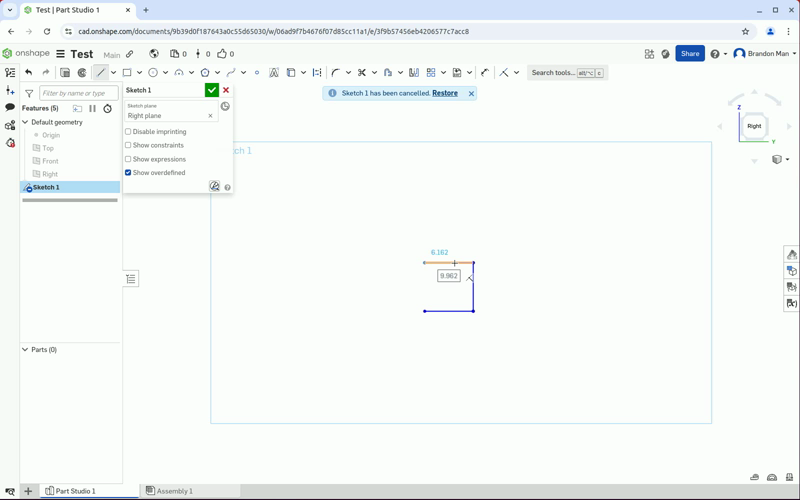
mouse_move(424, 311)
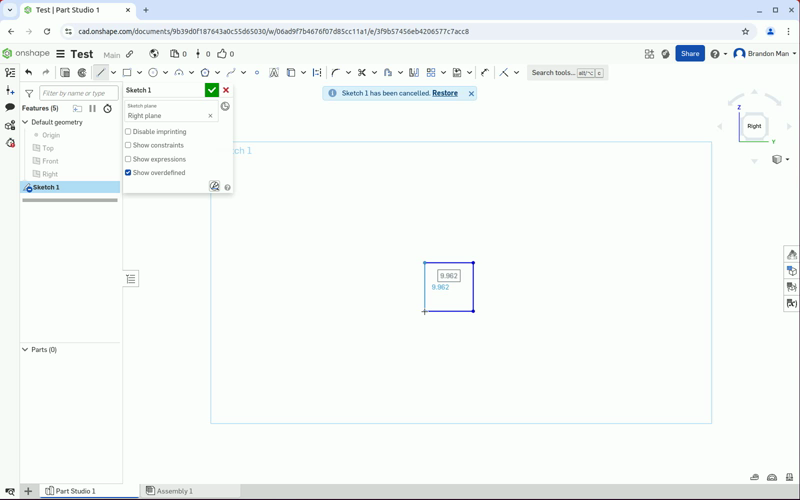
key_up(shift)
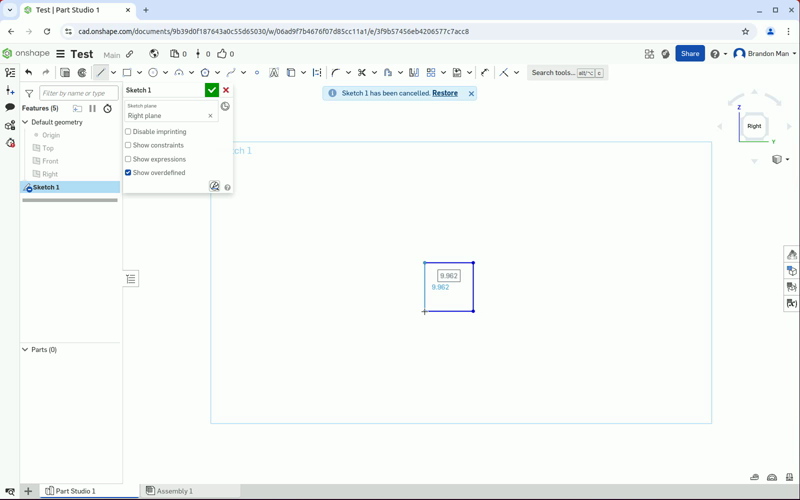
click(424, 311)
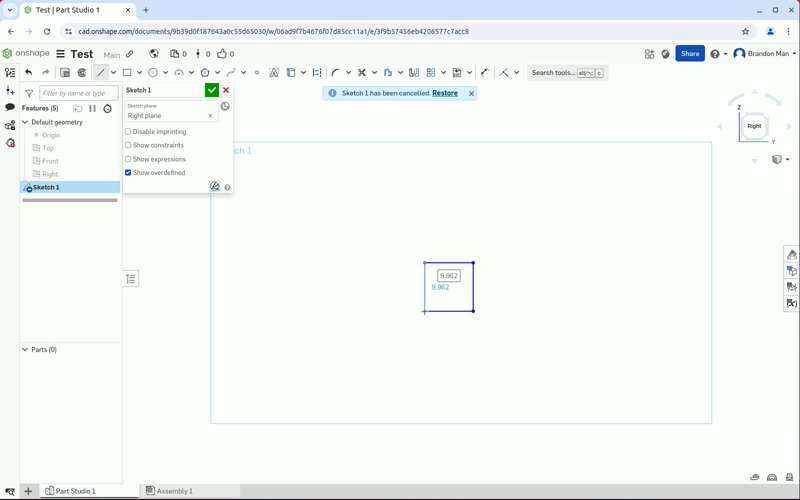
key(esc)
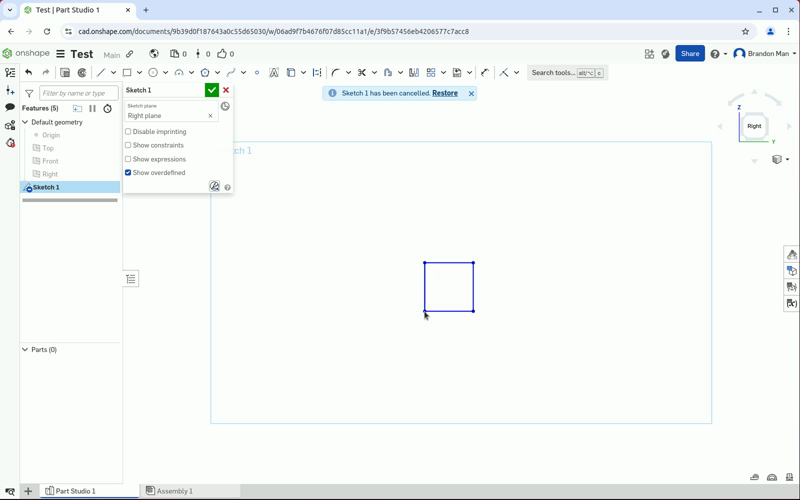
mouse_move(438, 265)
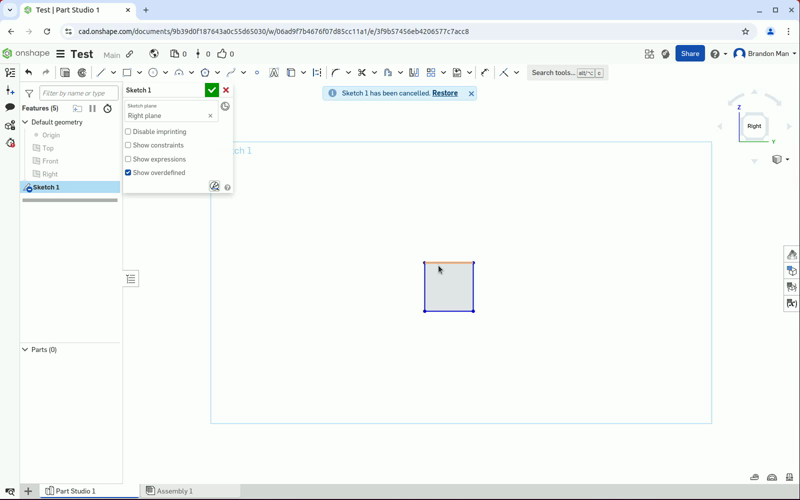
click(438, 265)
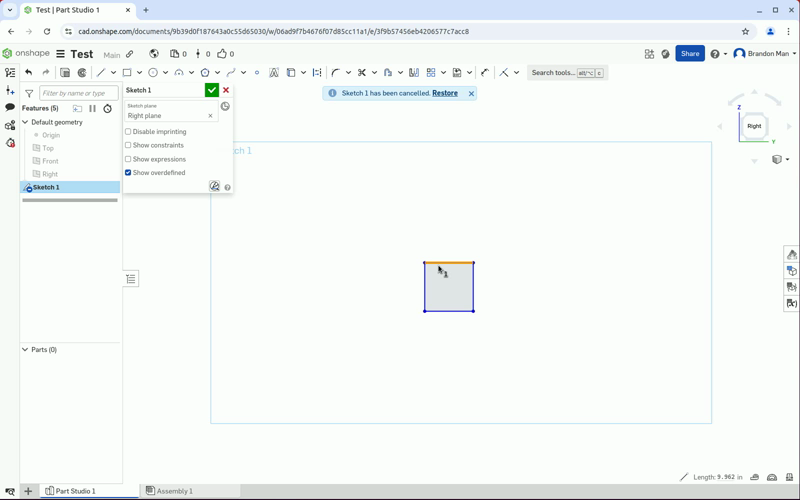
mouse_move(73, 352)
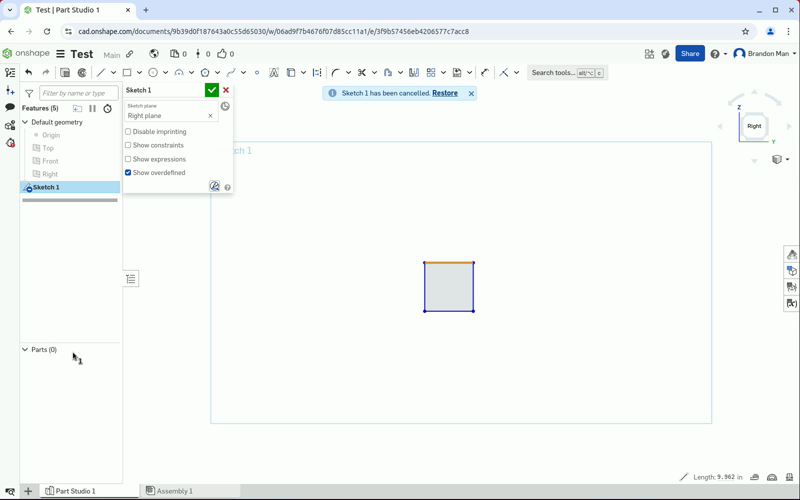
key(shift+y)
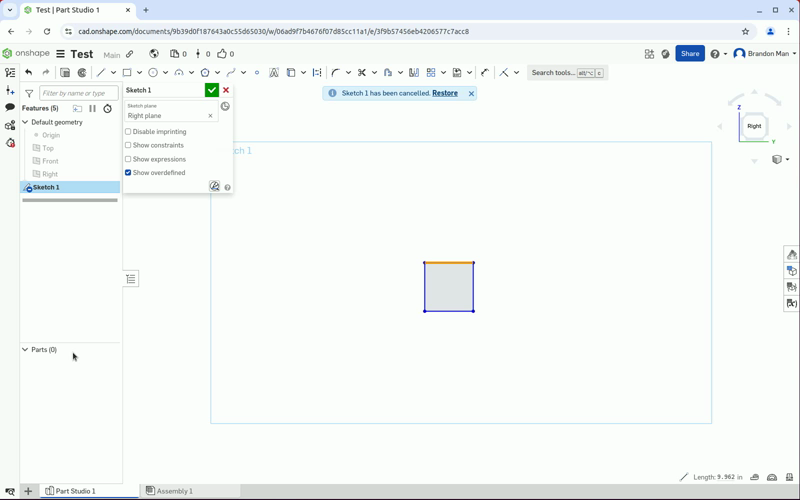
key(shift+e)
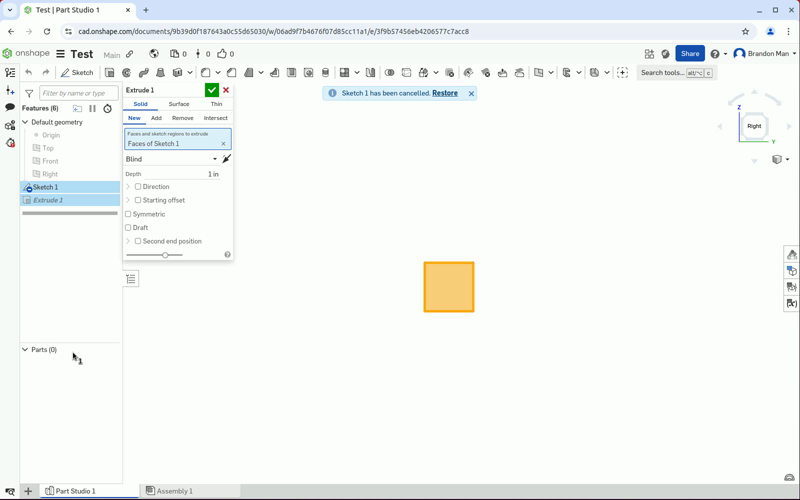
mouse_move(143, 106)
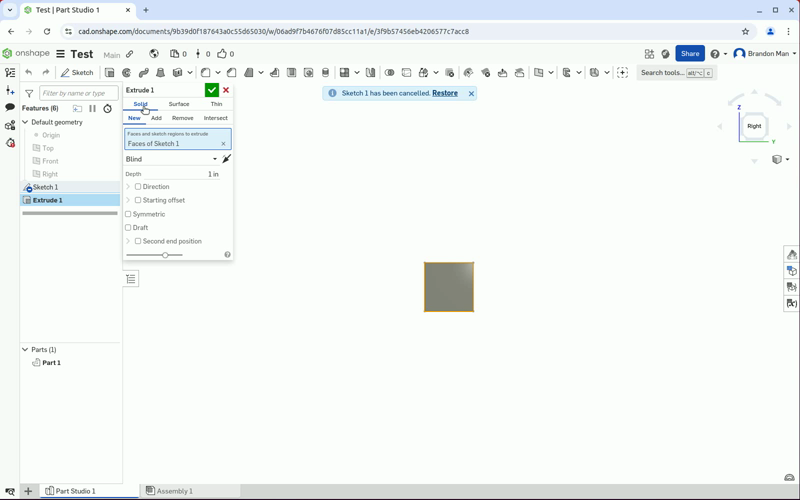
click(143, 106)
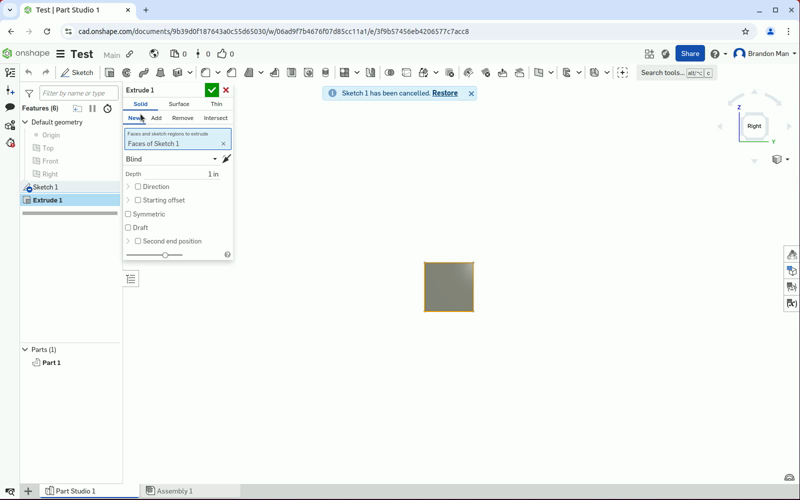
mouse_move(137, 120)
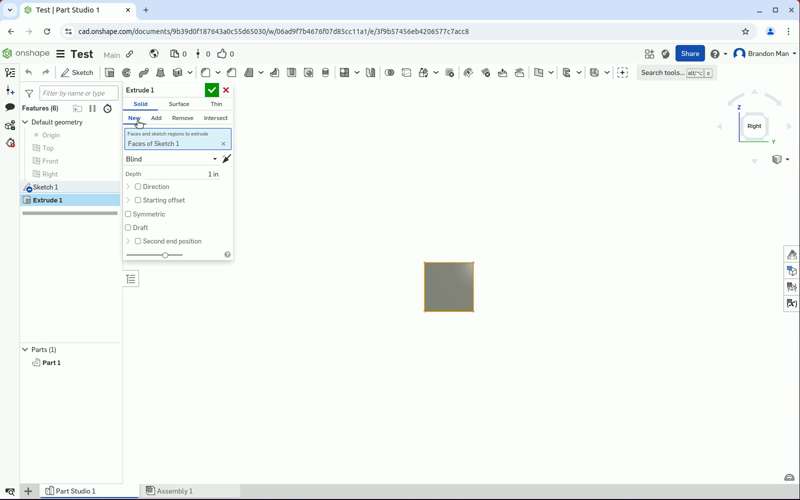
click(137, 120)
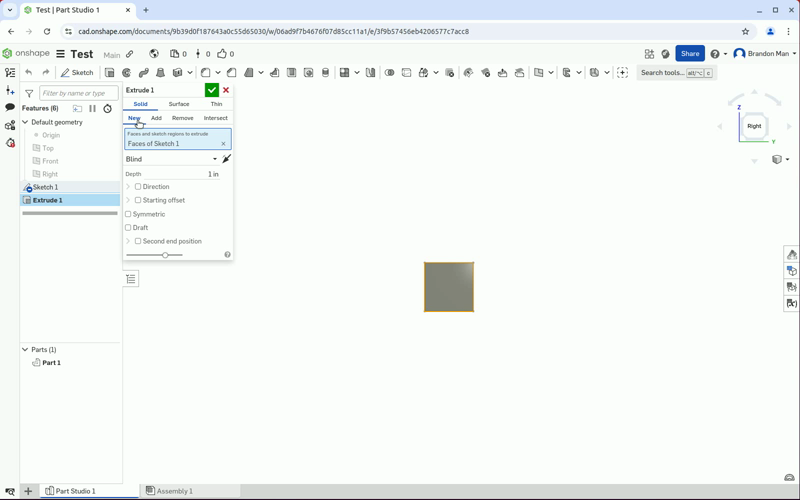
key(tab, 4)
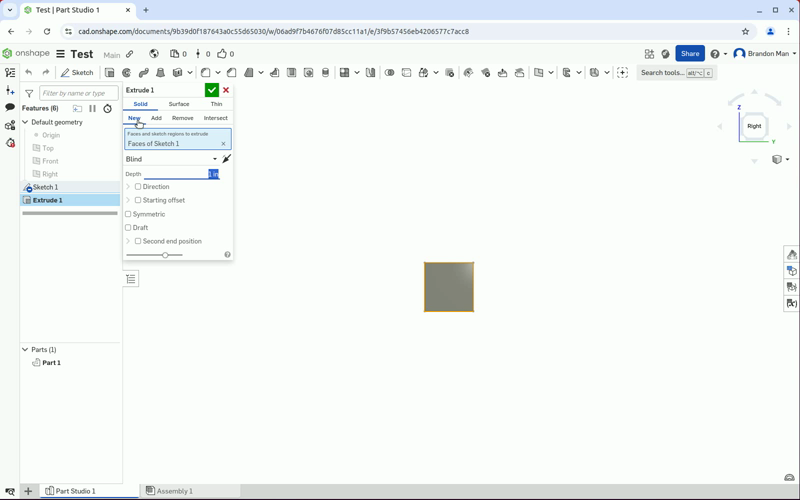
text(13.239)
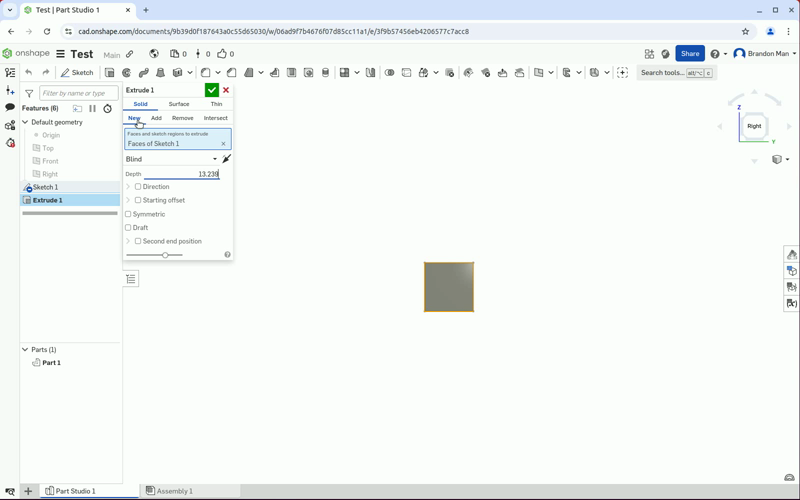
key(enter)
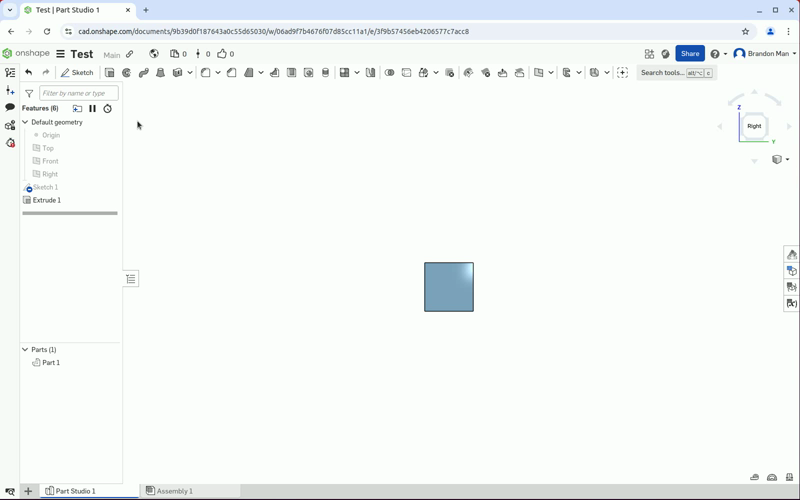
key(shift+h)
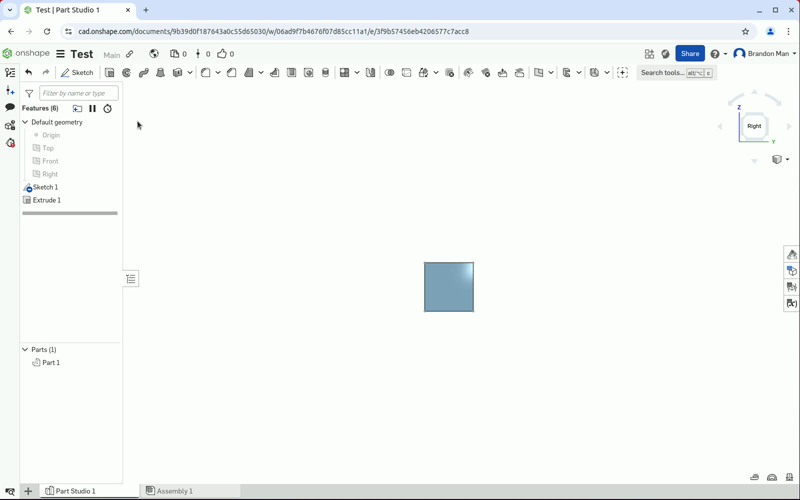
key(shift+h)
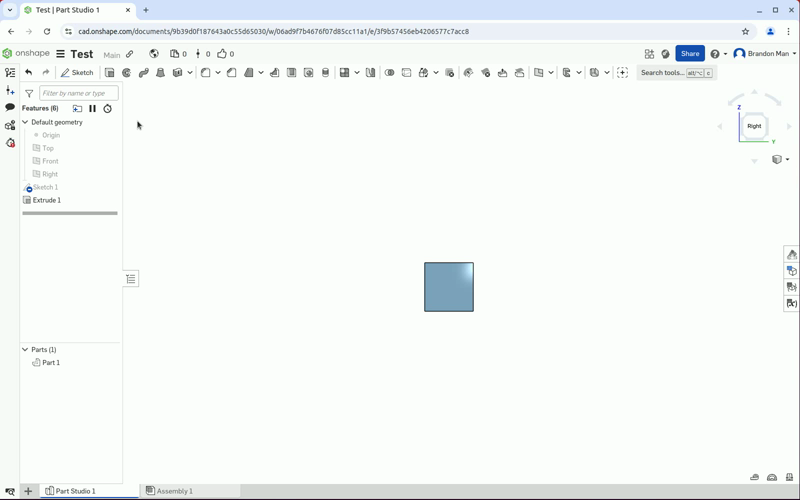
mouse_move(73, 189)
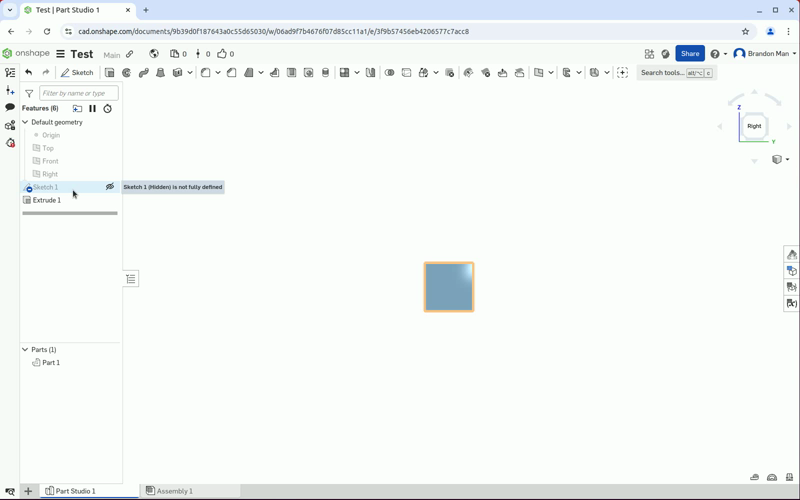
click(73, 189)
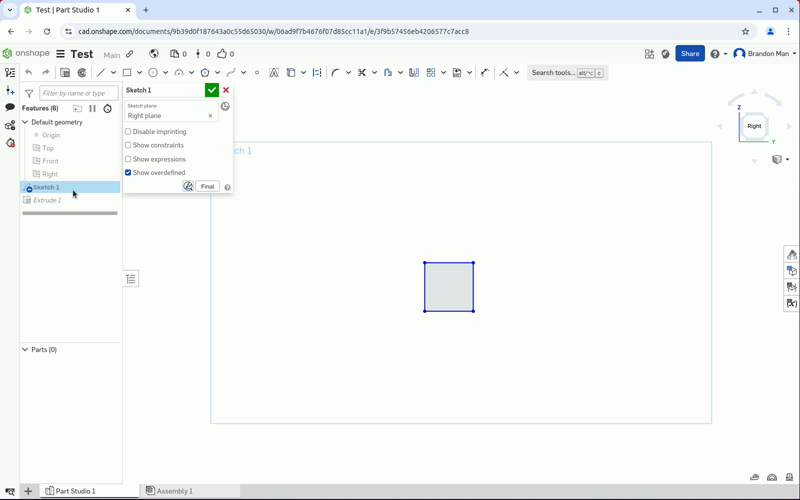
mouse_move(229, 92)
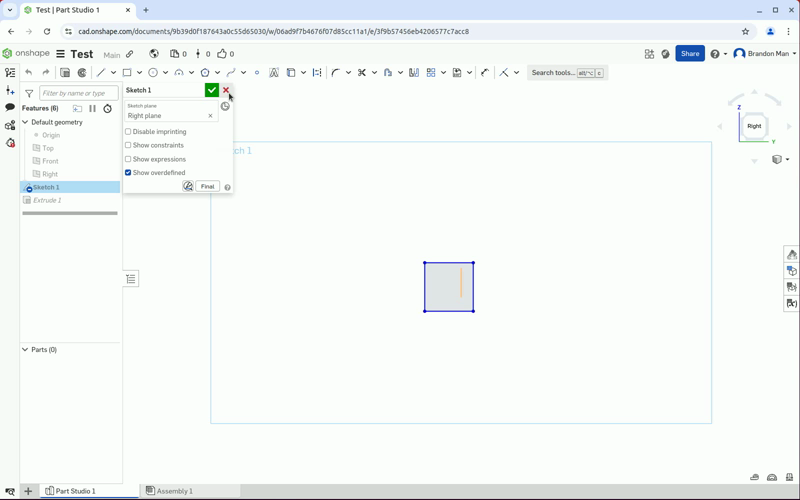
click(229, 92)
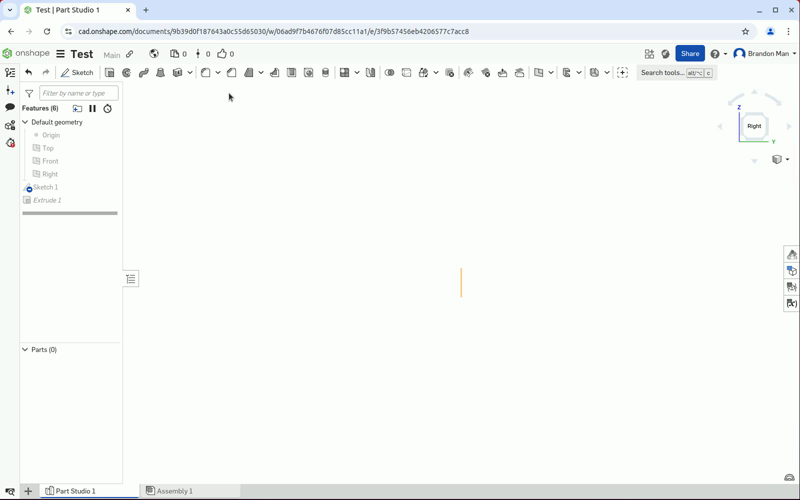
mouse_move(541, 75)
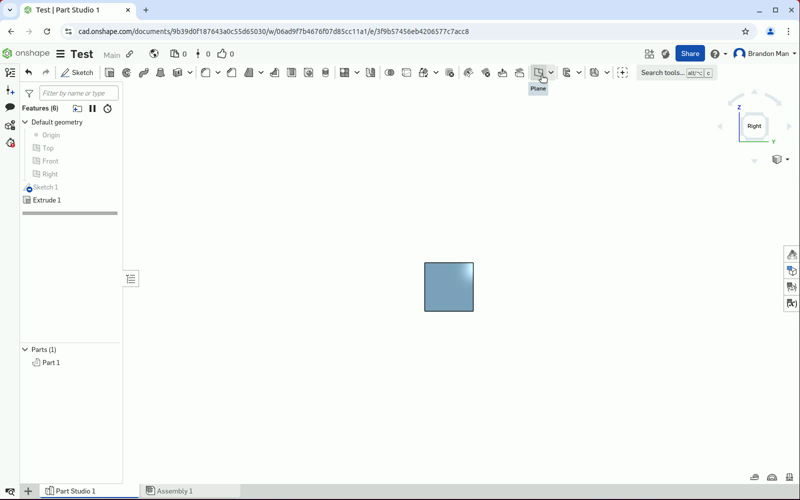
click(541, 75)
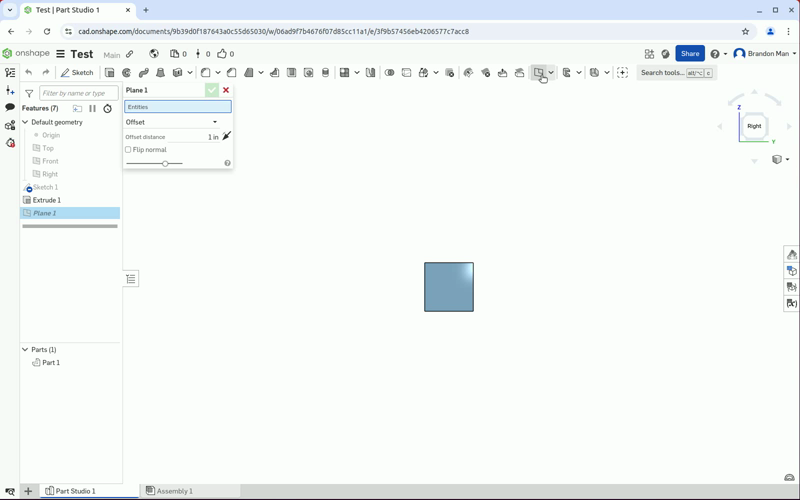
mouse_move(73, 176)
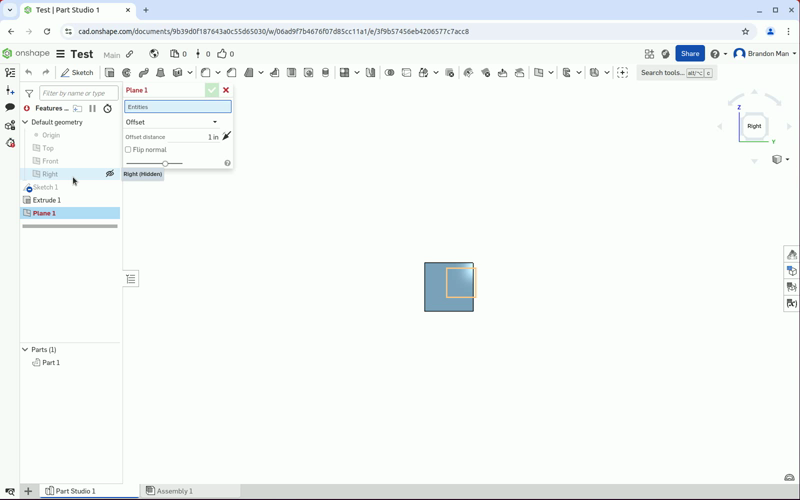
click(73, 176)
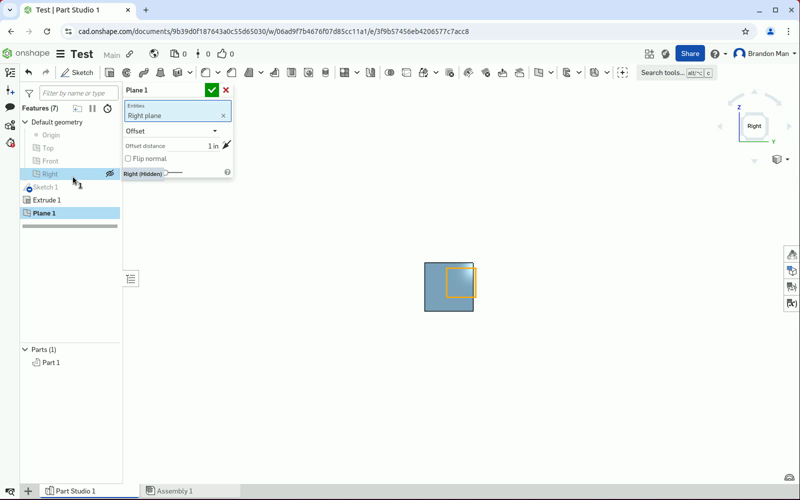
key(tab, 2)
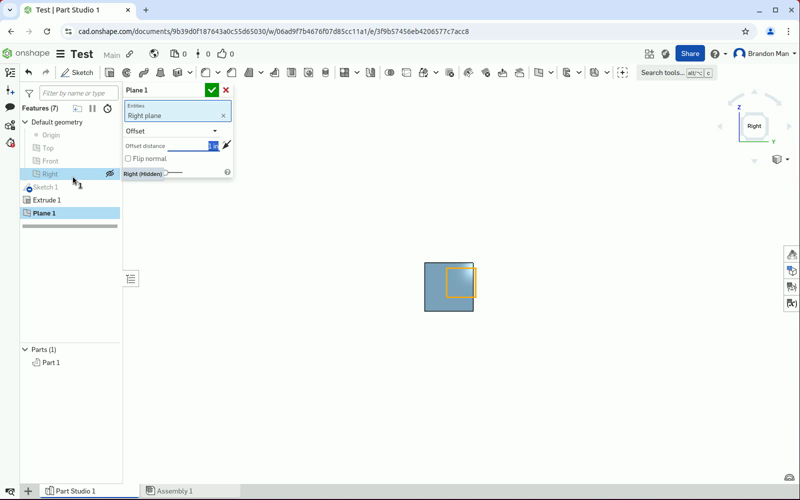
text(13.249)
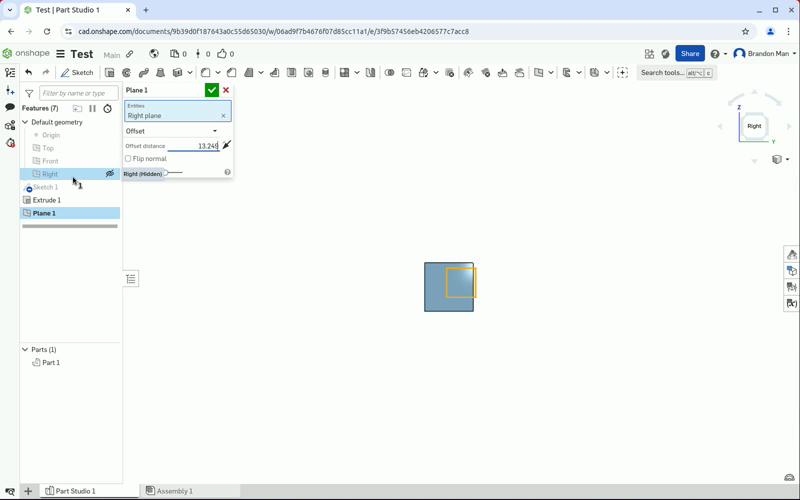
key(enter, 2)
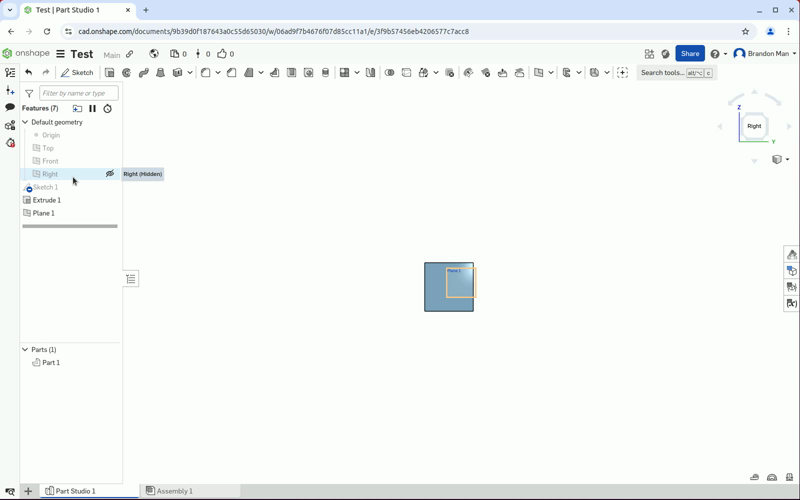
key(shift+s)
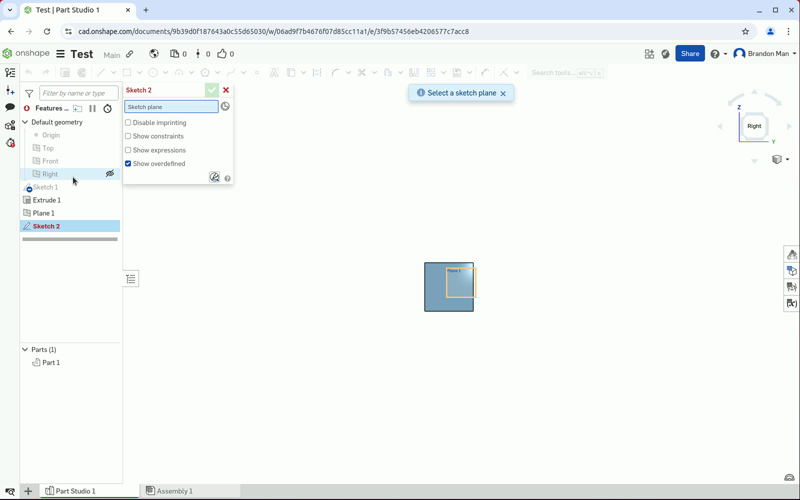
mouse_move(73, 215)
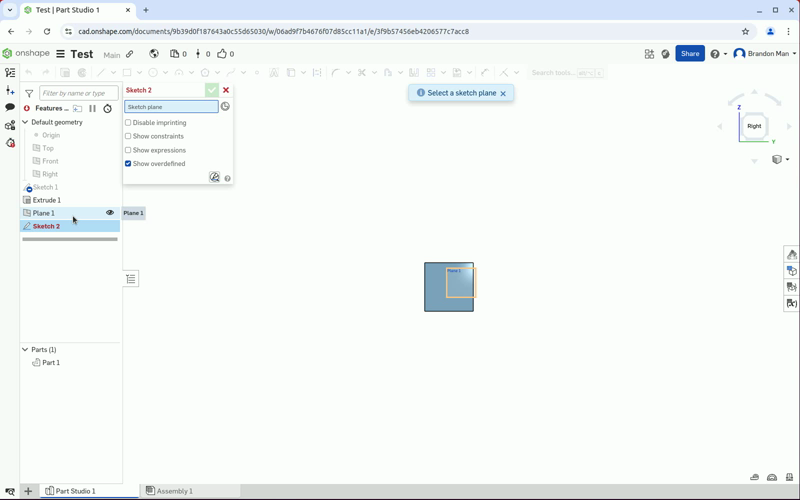
click(73, 215)
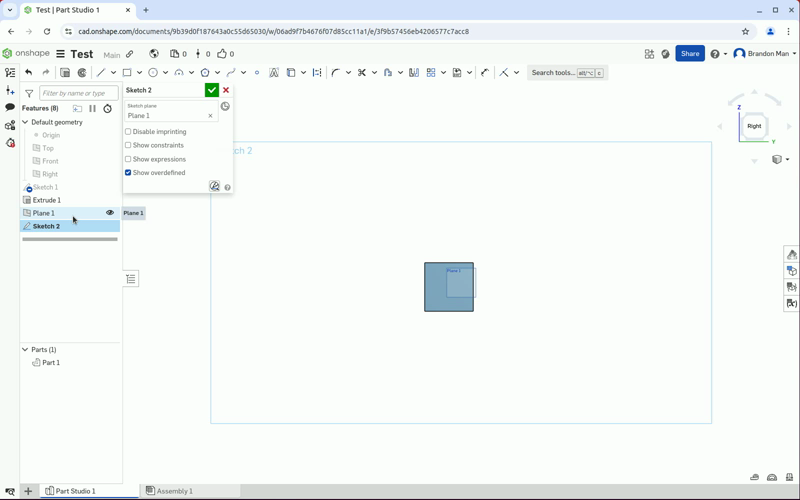
mouse_move(73, 352)
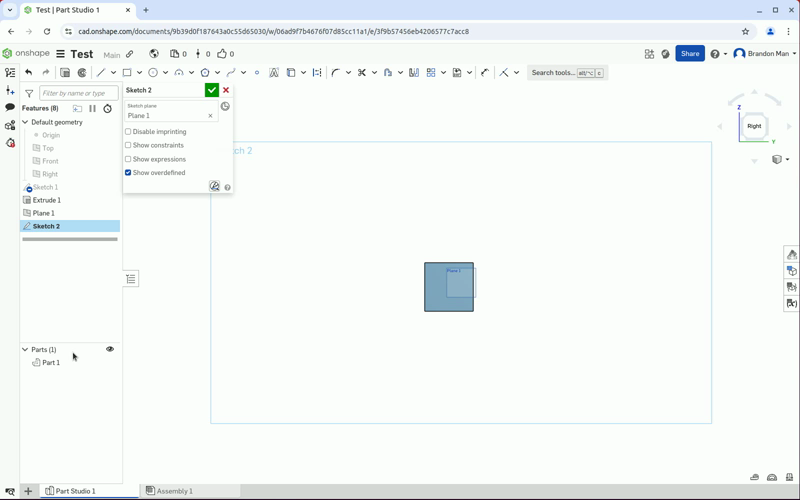
key(y)
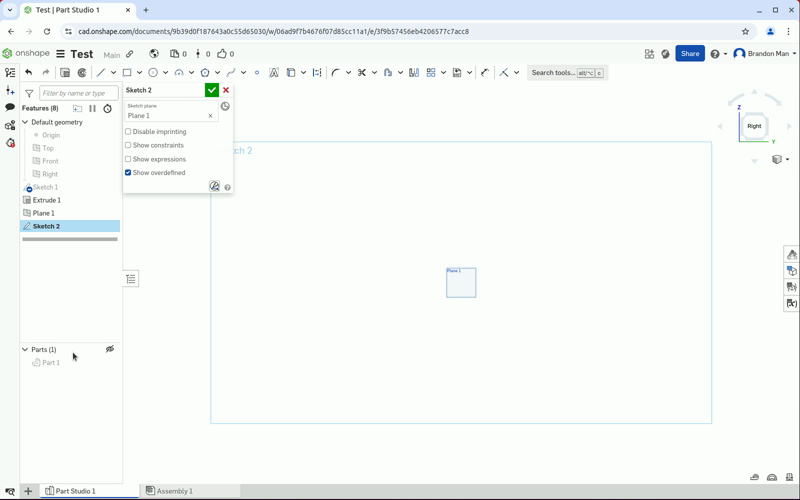
key(c)
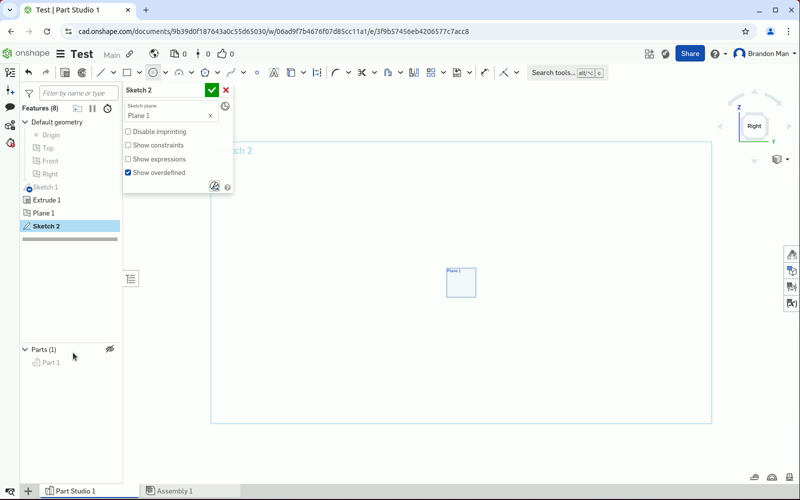
key_down(shift)
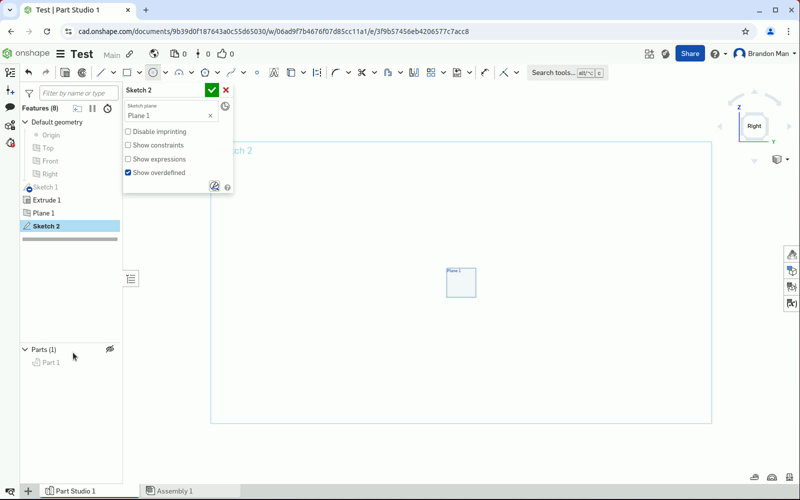
mouse_move(440, 287)
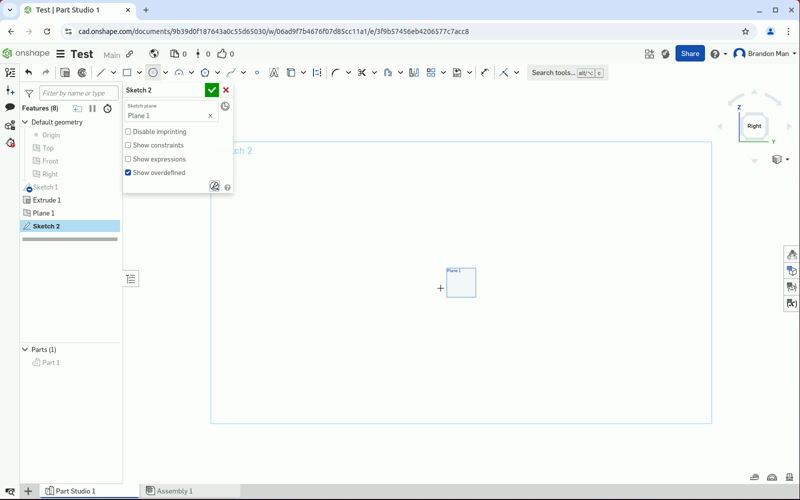
click(440, 287)
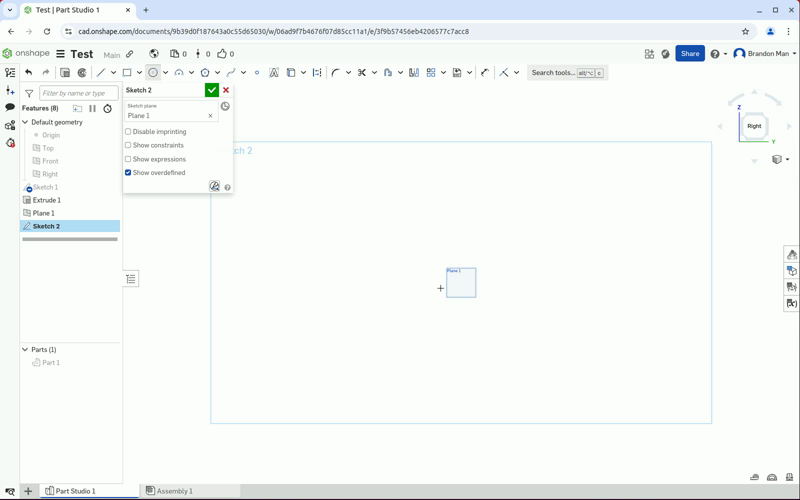
key_up(shift)
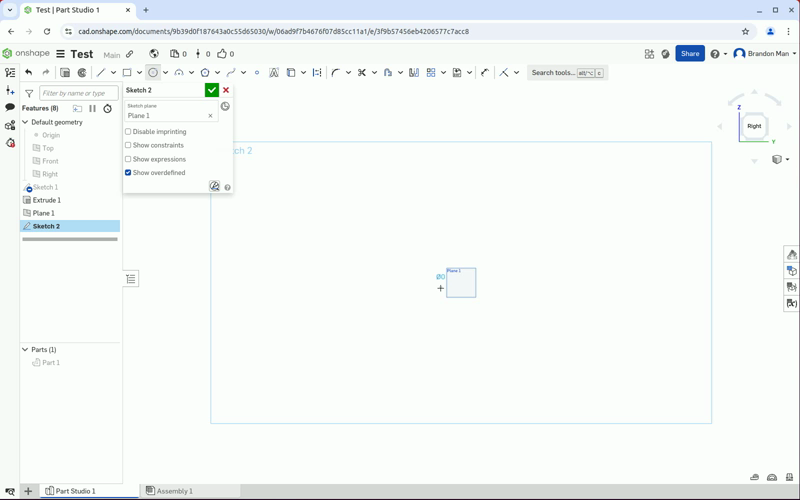
mouse_move(453, 287)
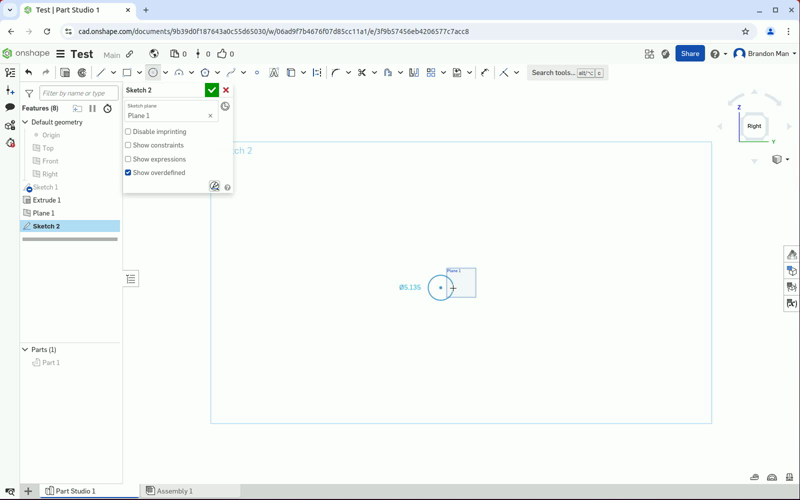
click(453, 287)
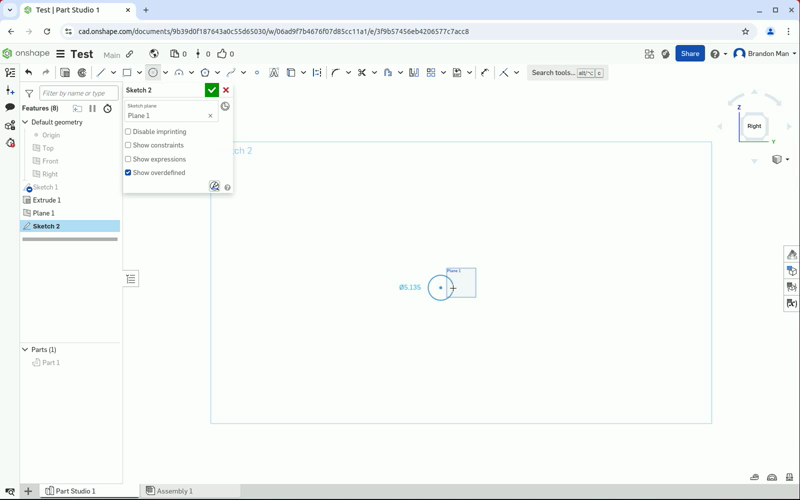
key(esc)
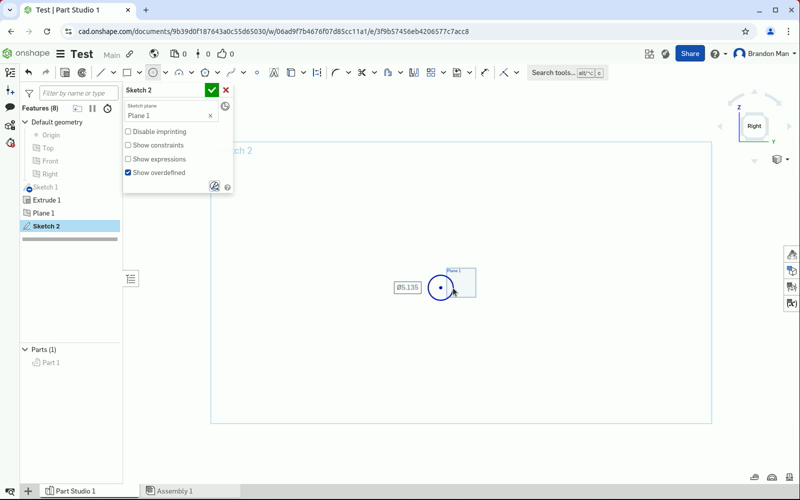
mouse_move(450, 283)
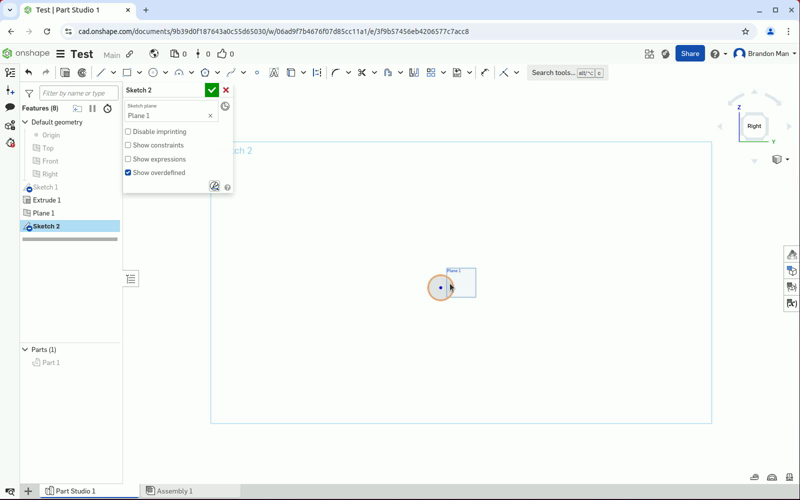
scroll(6)
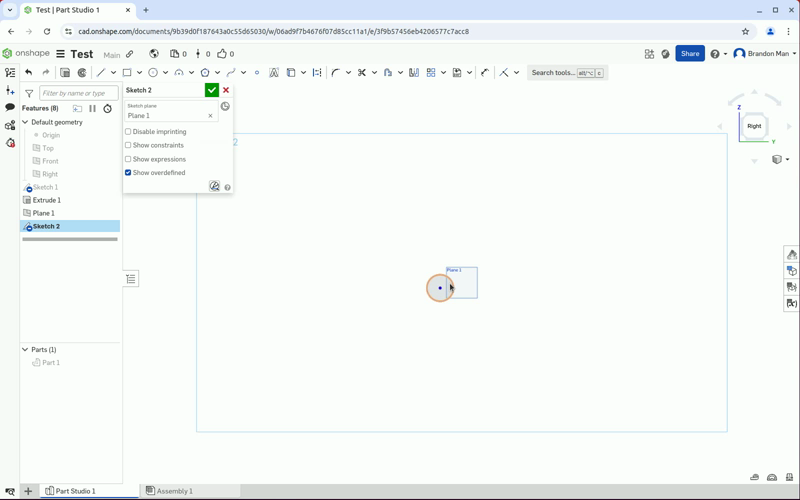
scroll(6)
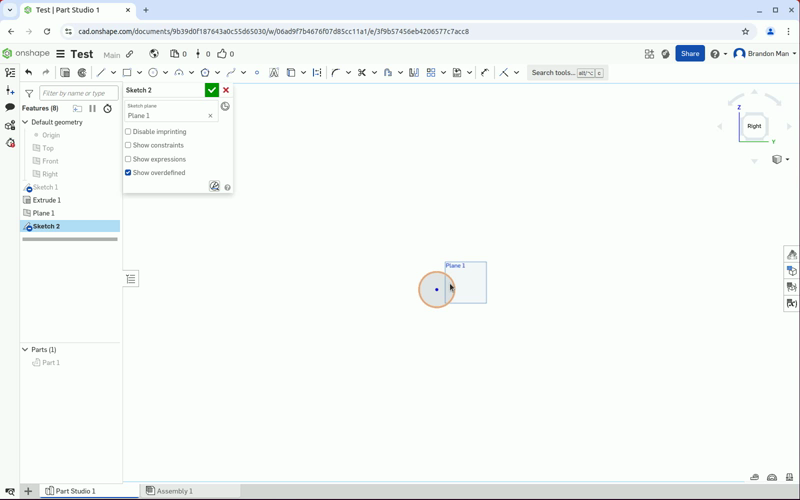
scroll(6)
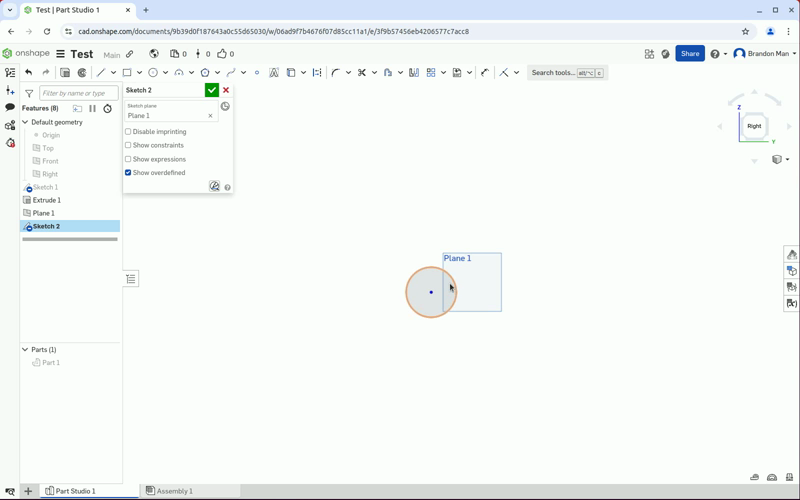
scroll(6)
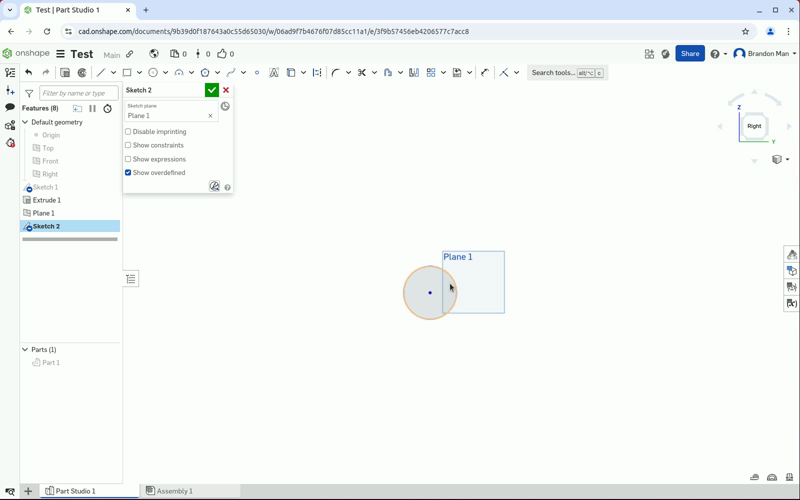
scroll(6)
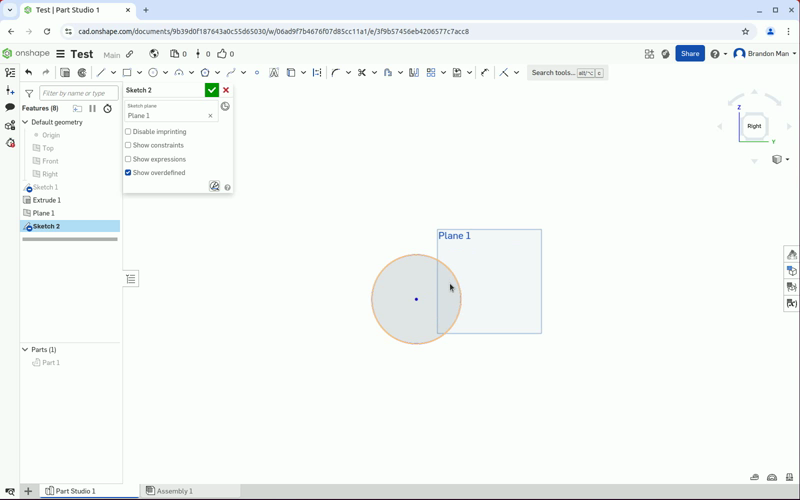
scroll(6)
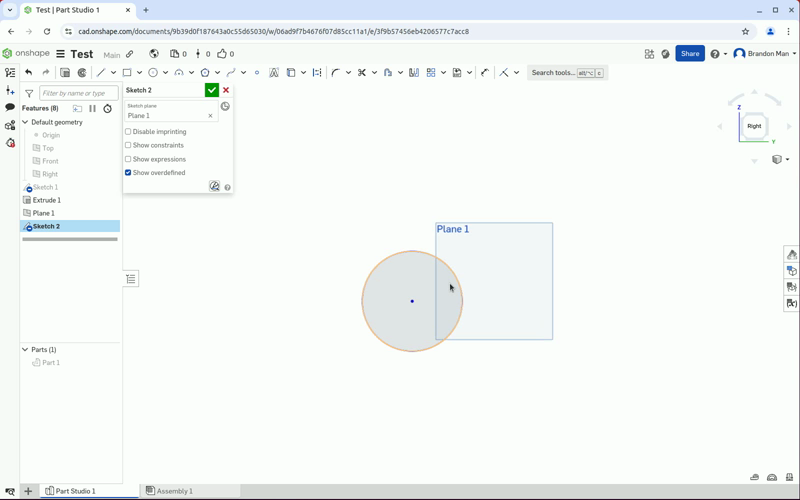
scroll(6)
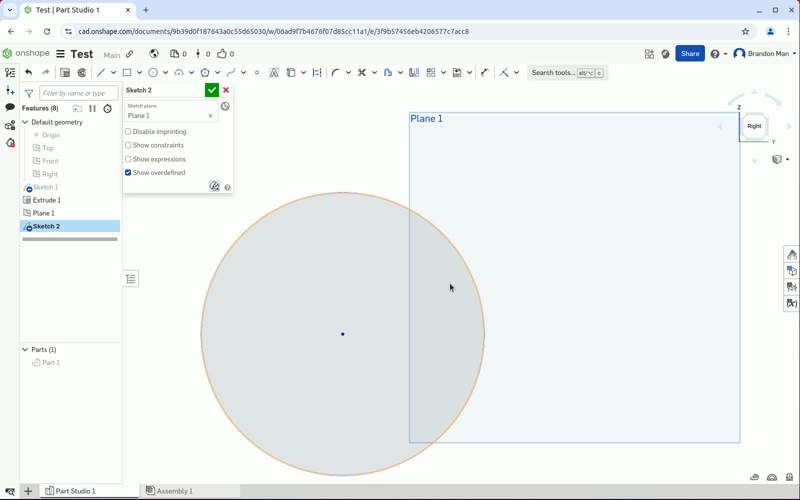
click(450, 283)
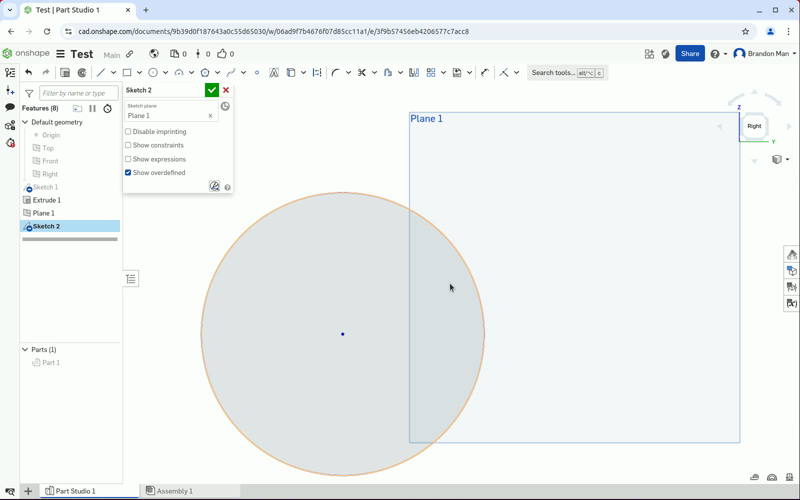
scroll(-6)
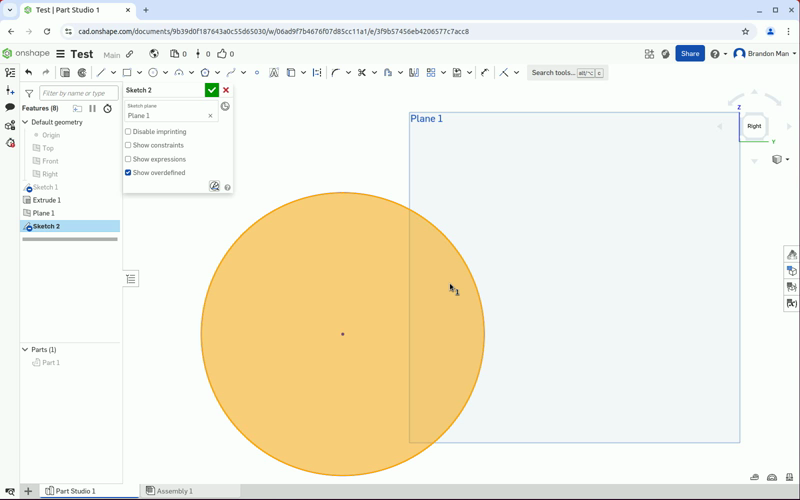
scroll(-6)
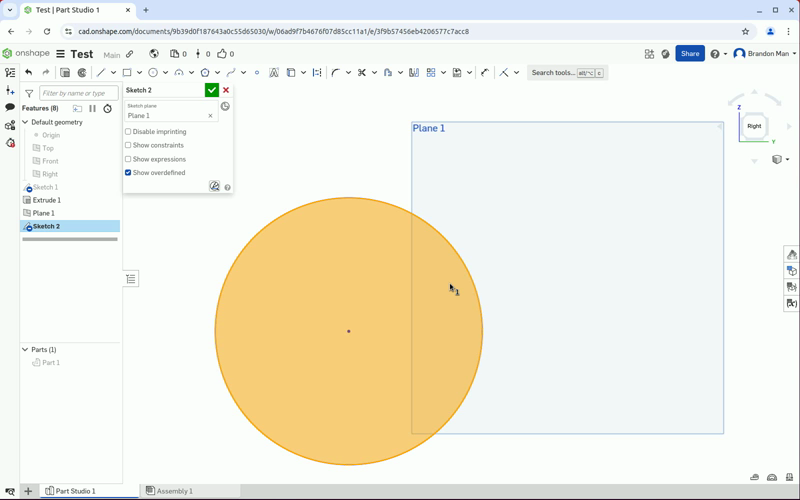
scroll(-6)
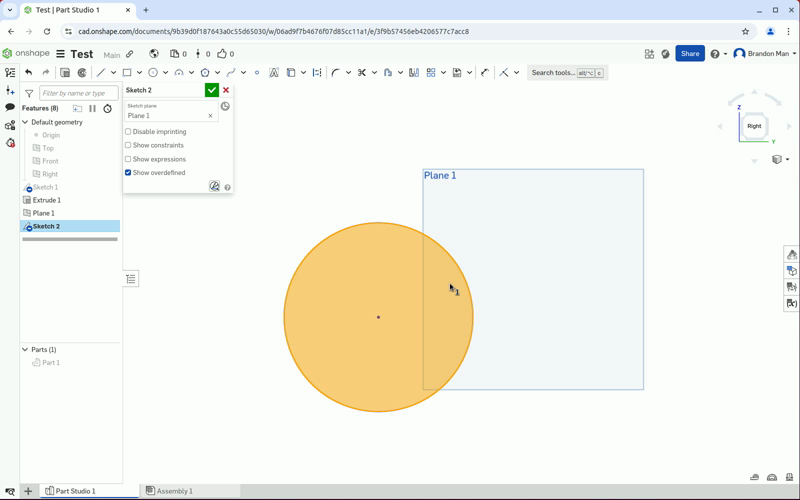
scroll(-6)
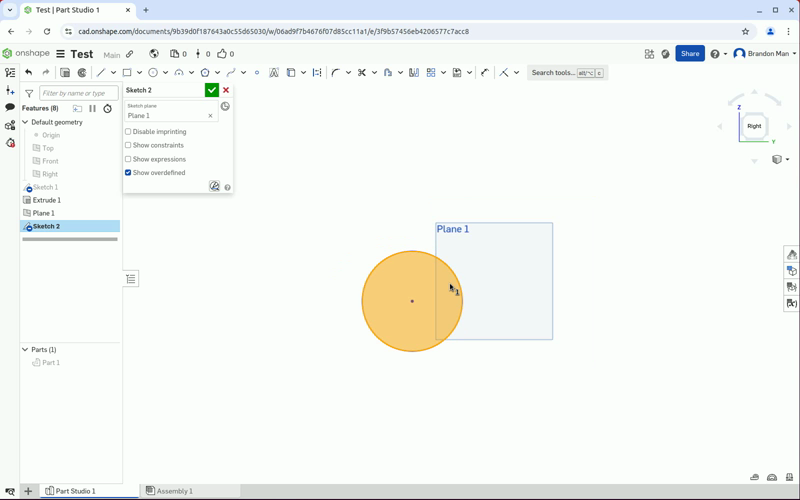
scroll(-6)
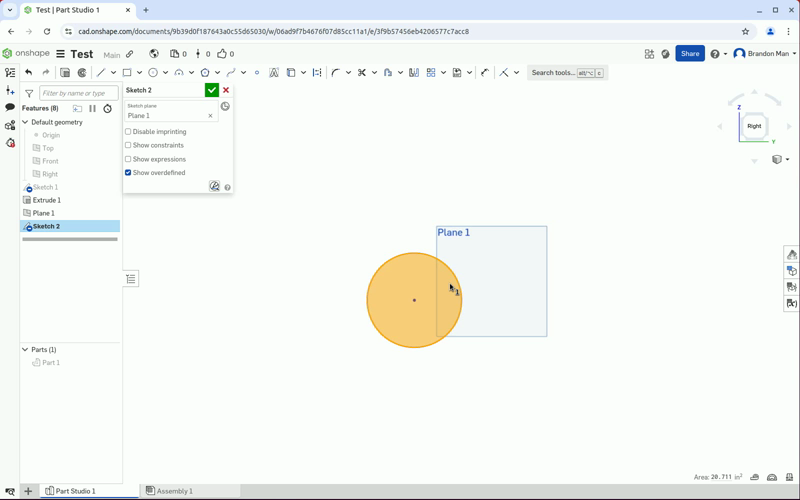
scroll(-6)
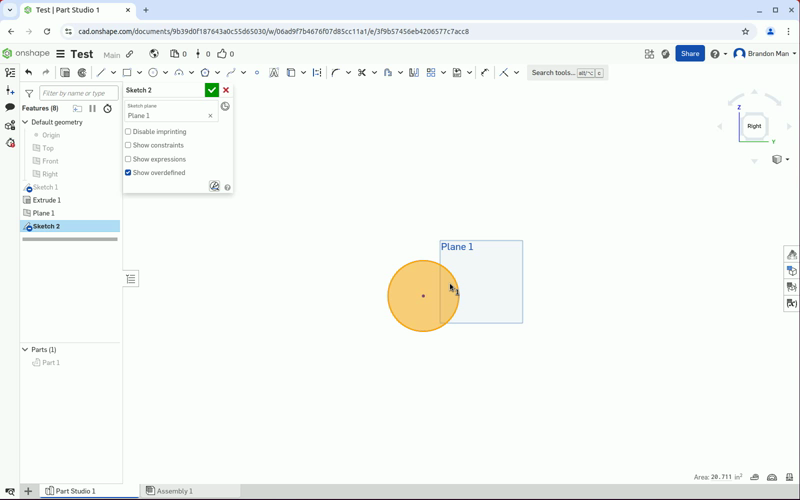
scroll(-6)
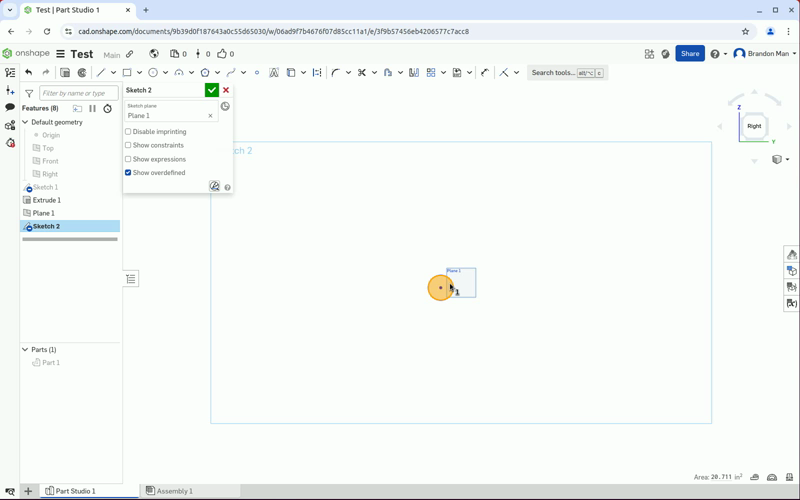
mouse_move(73, 352)
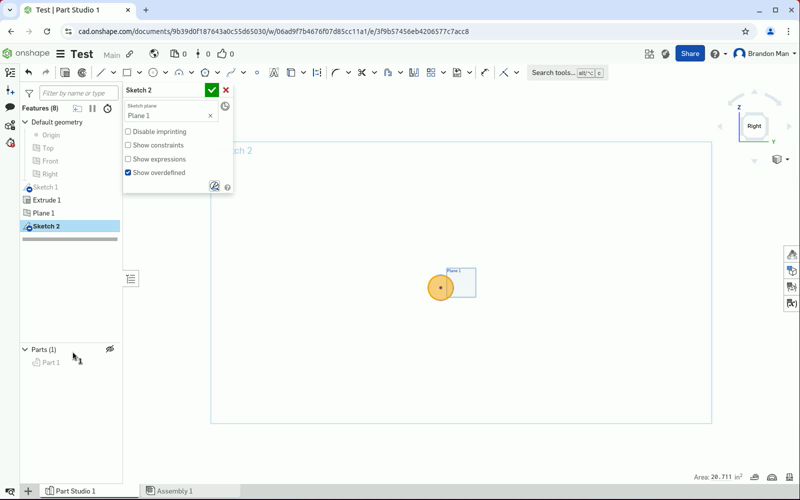
key(shift+y)
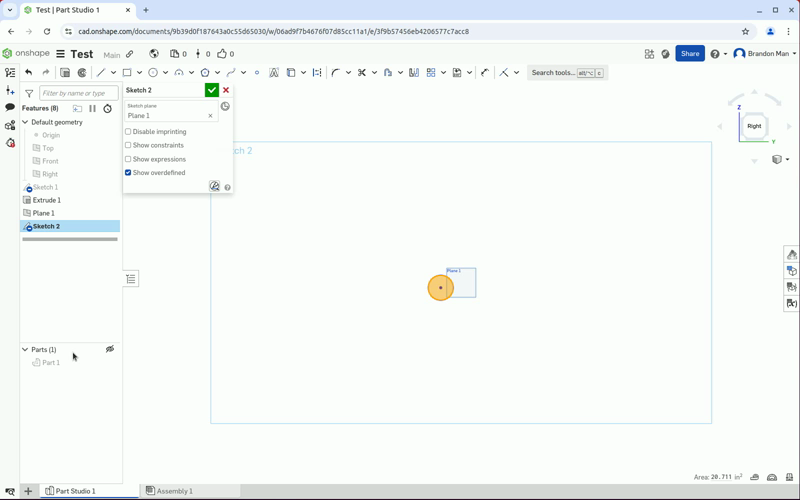
key(shift+e)
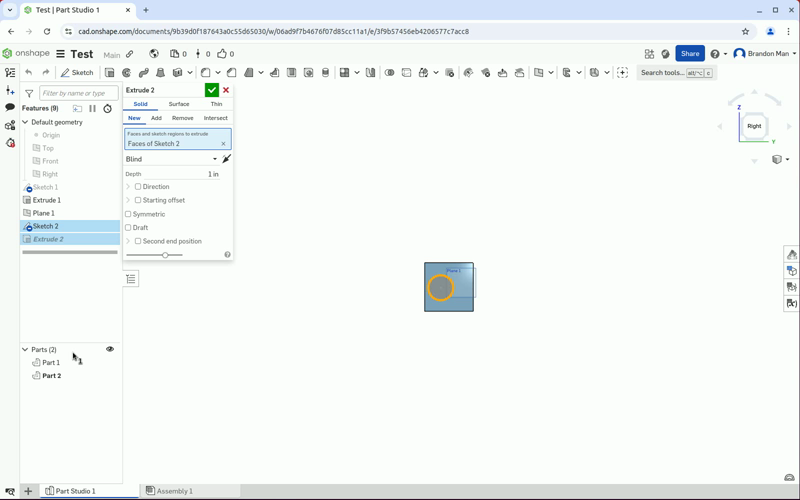
mouse_move(143, 106)
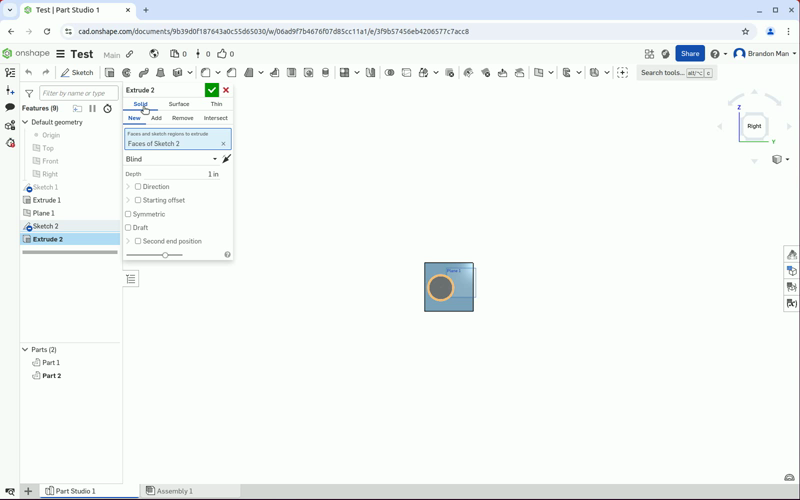
click(143, 106)
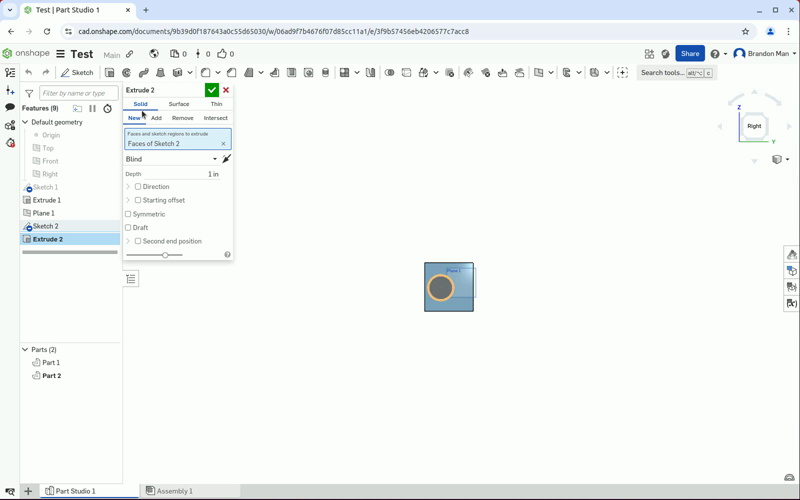
mouse_move(137, 120)
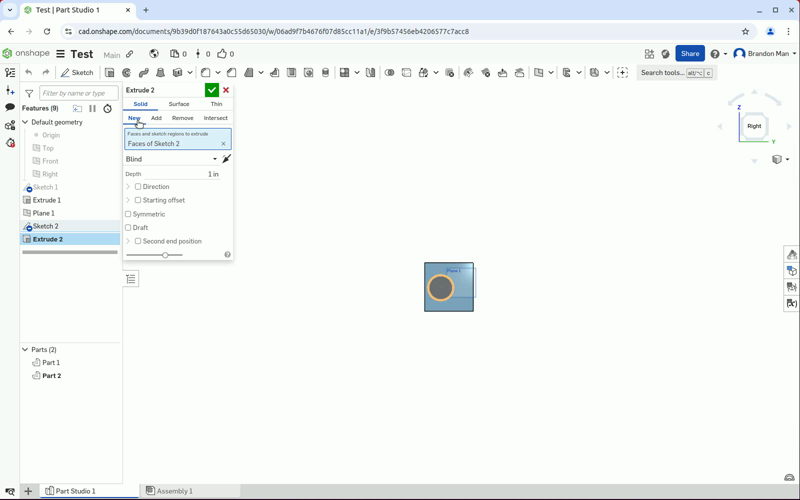
click(137, 120)
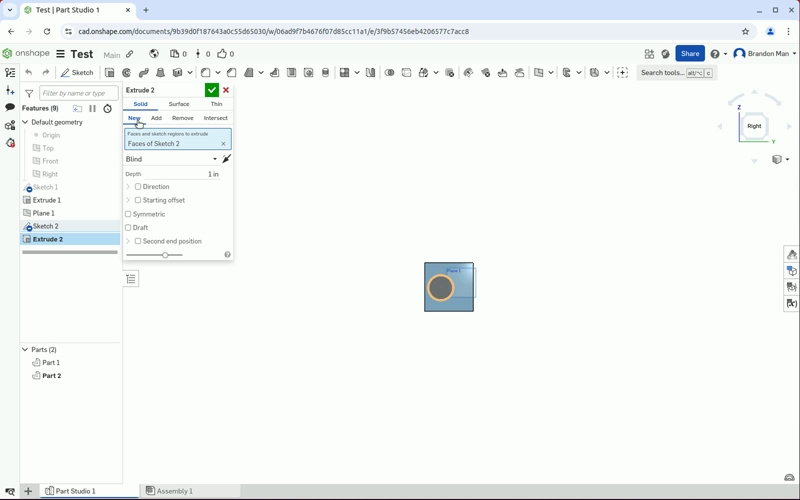
key(tab, 4)
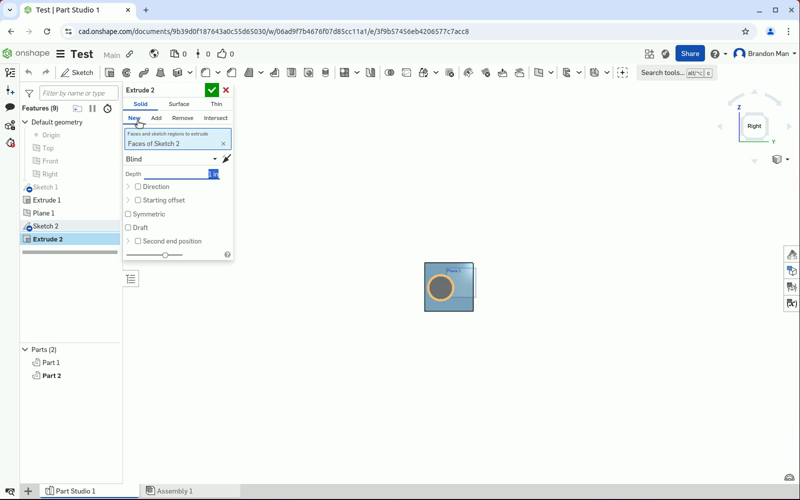
text(9.869)
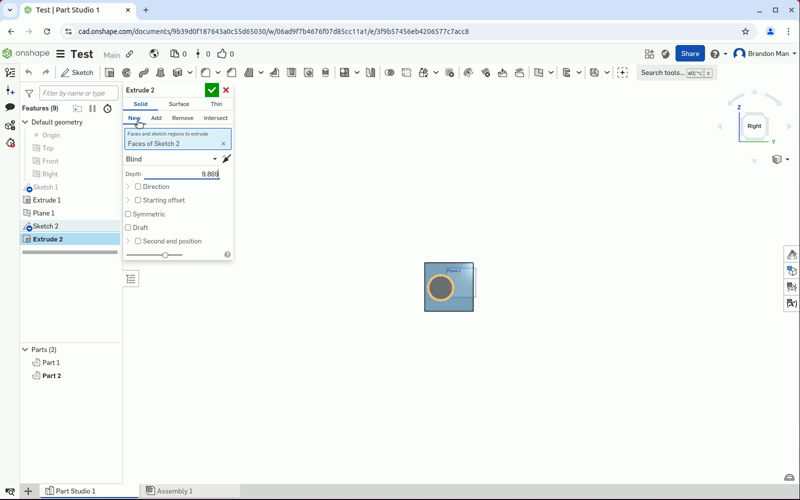
key(enter)
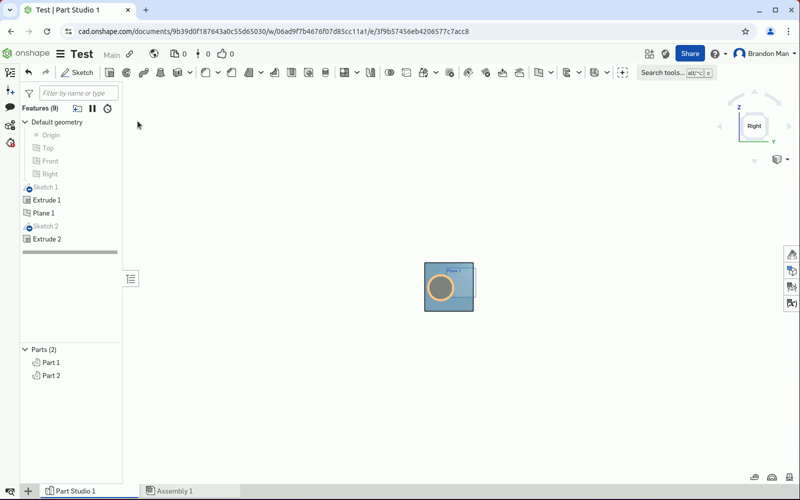
key(shift+h)
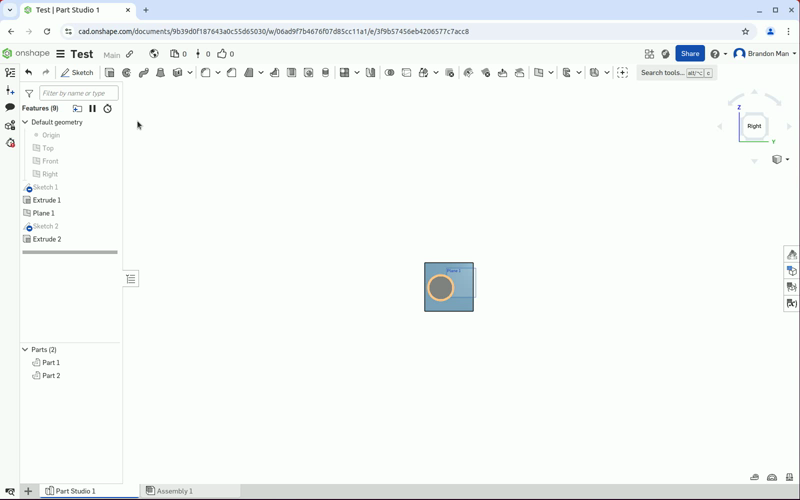
key(shift+h)
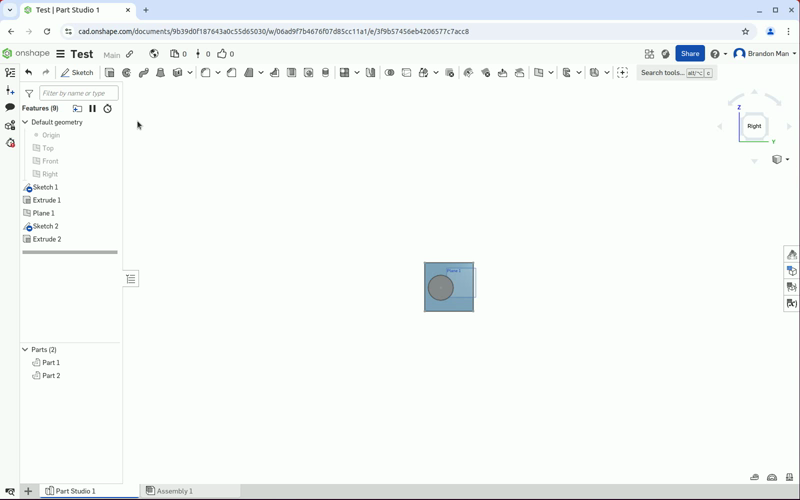
key(shift+7)
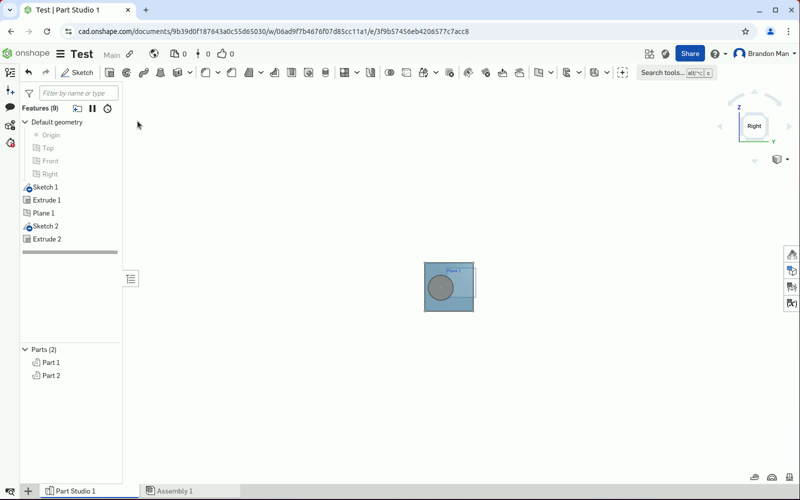
key(right, 2)
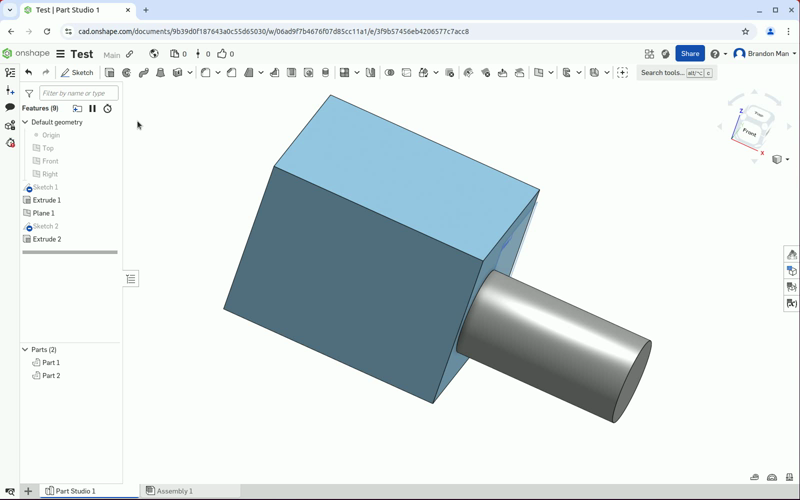
key(down, 2)
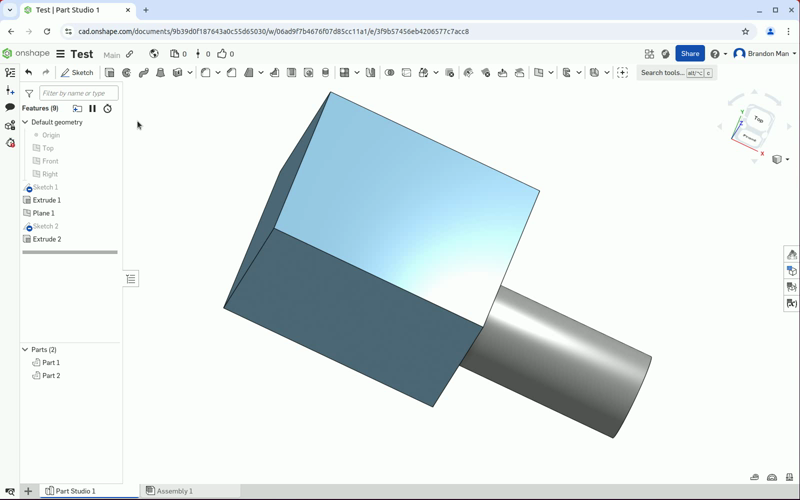
key(up, 2)
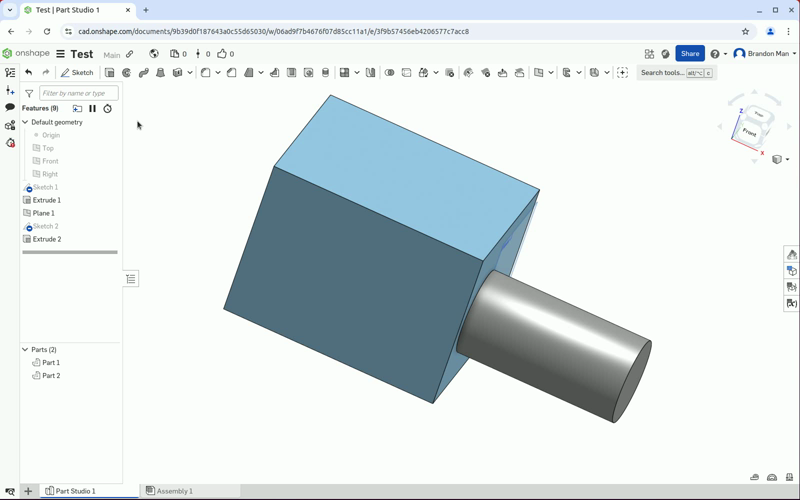
key(left, 2)
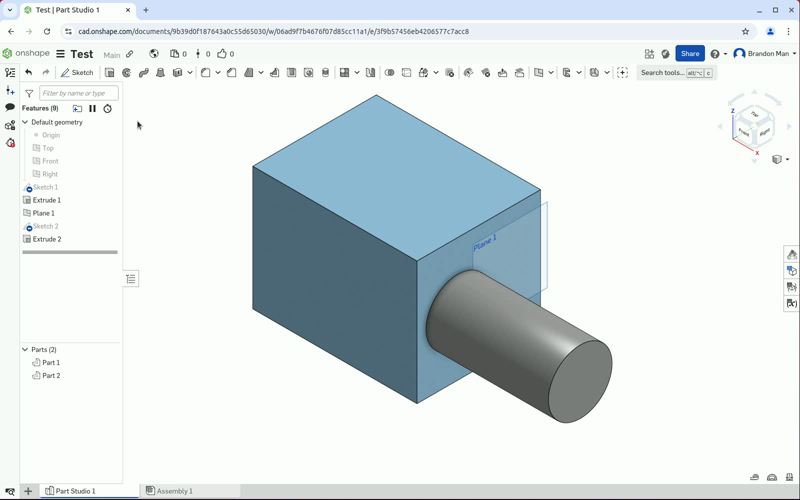
mouse_move(73, 189)
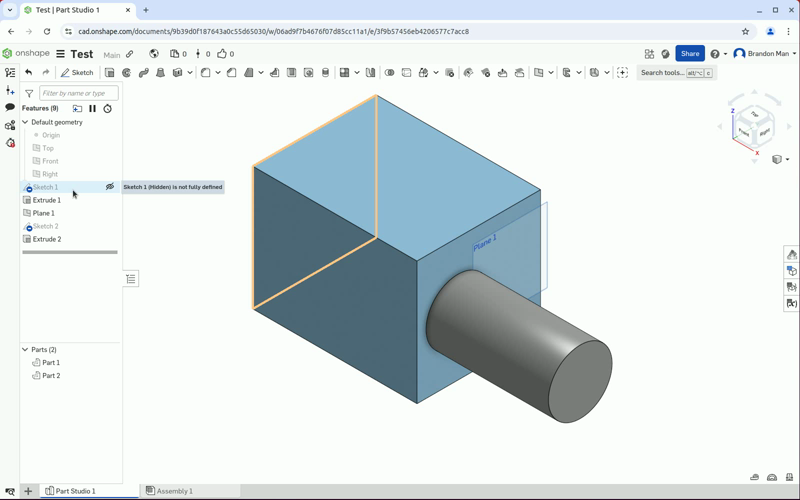
click(73, 189)